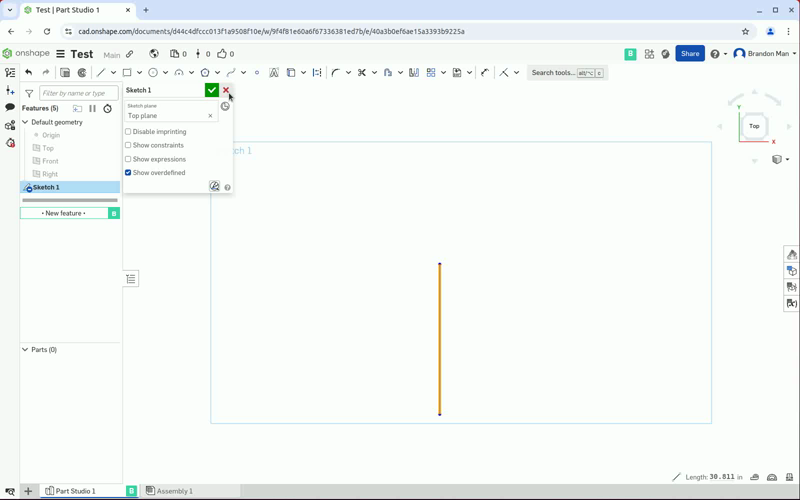
key(shift+h)
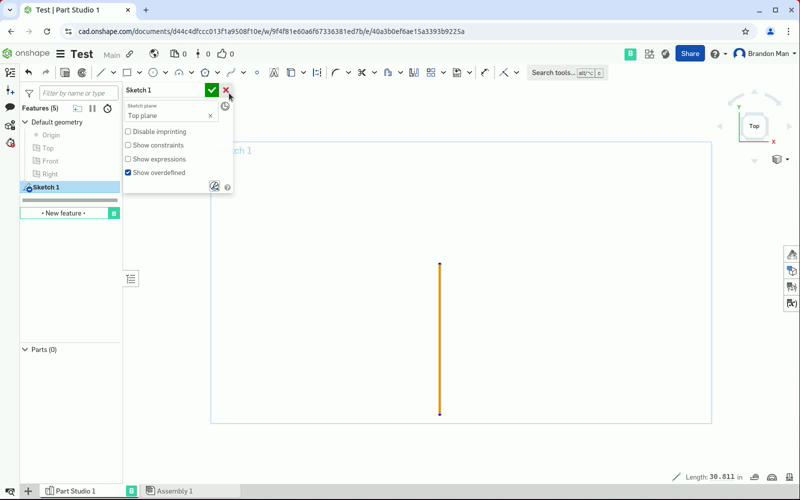
key(shift+s)
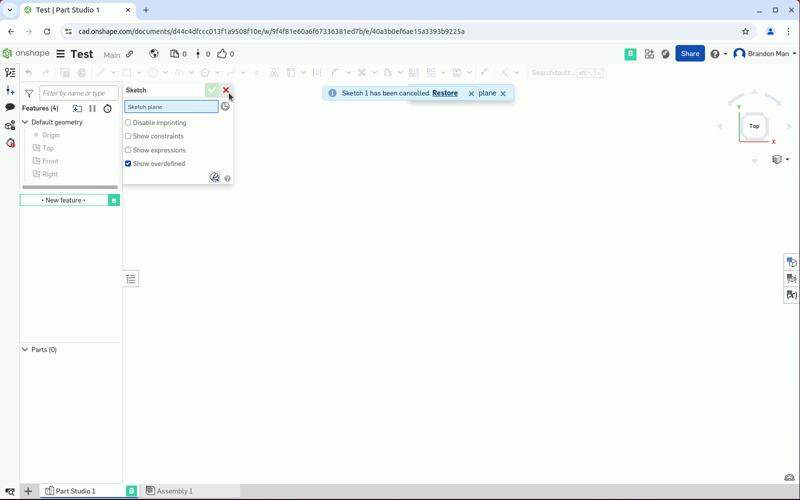
mouse_move(73, 150)
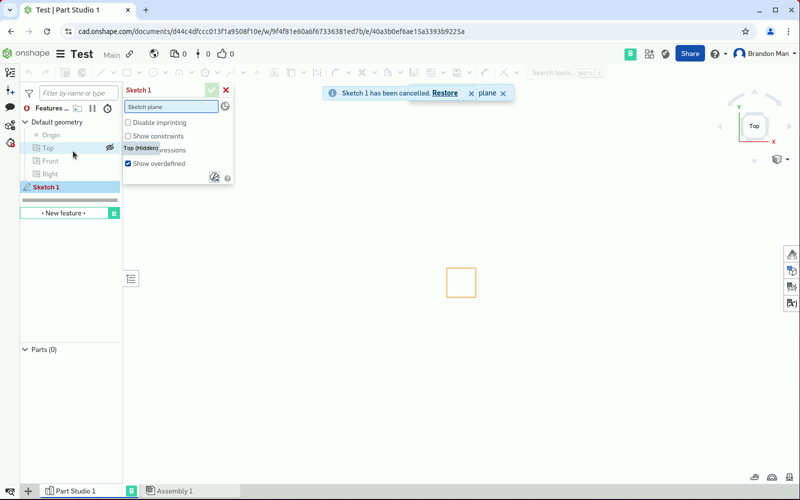
click(73, 150)
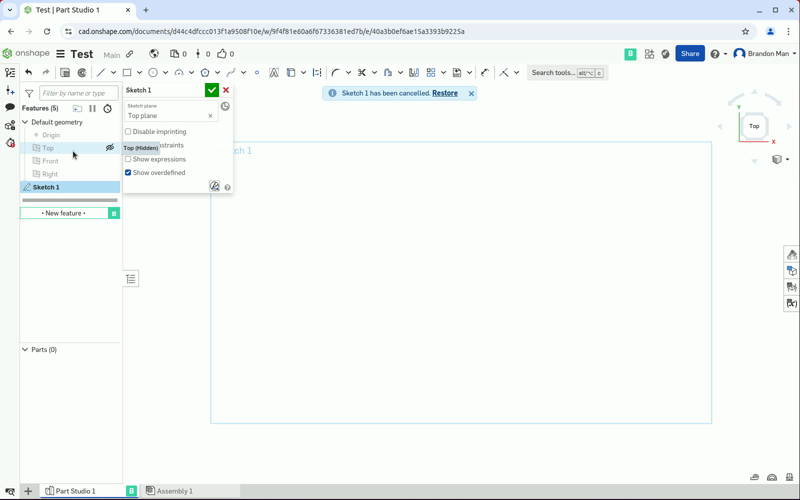
mouse_move(73, 352)
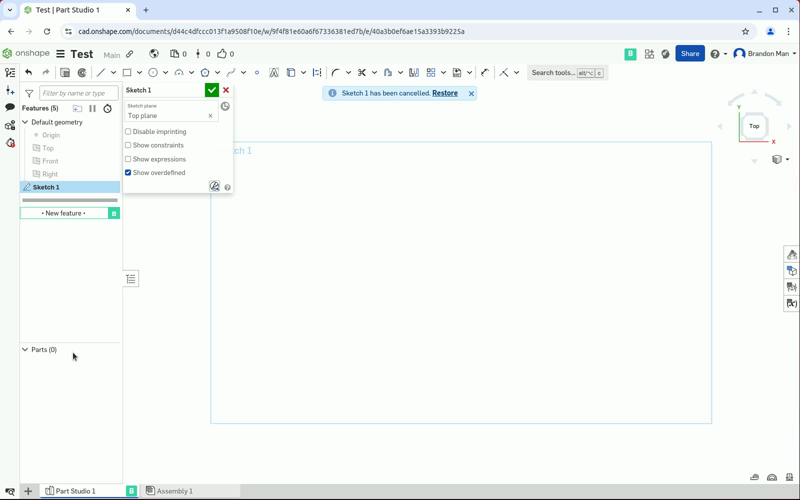
key(y)
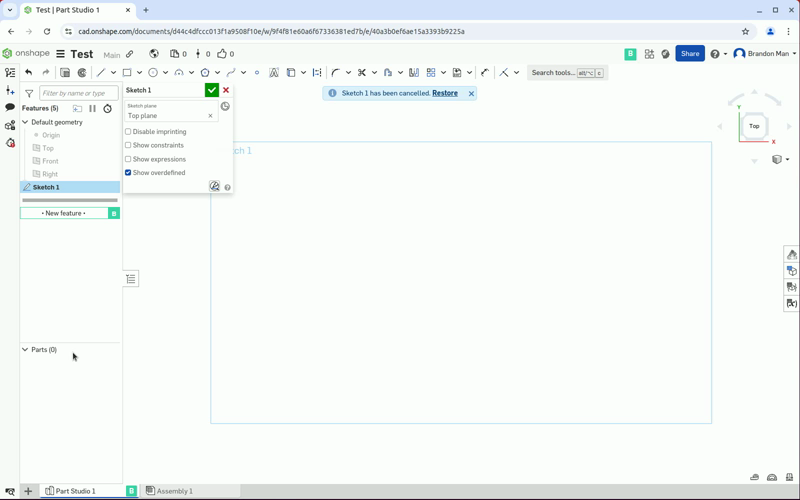
key(l)
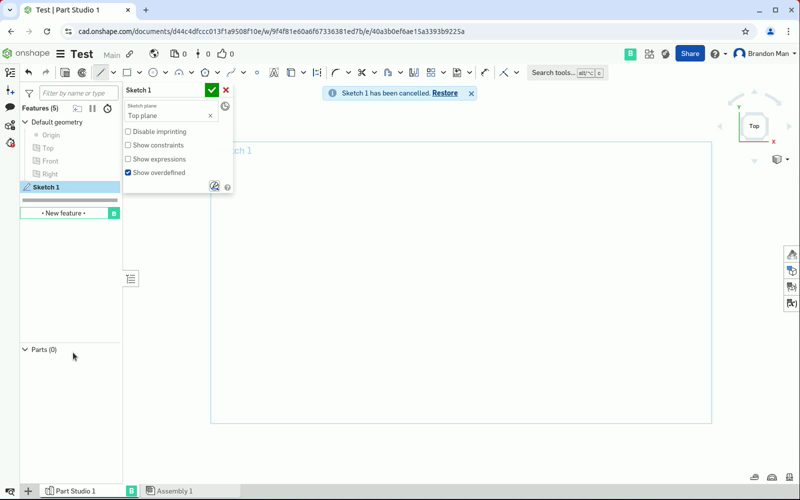
key_down(shift)
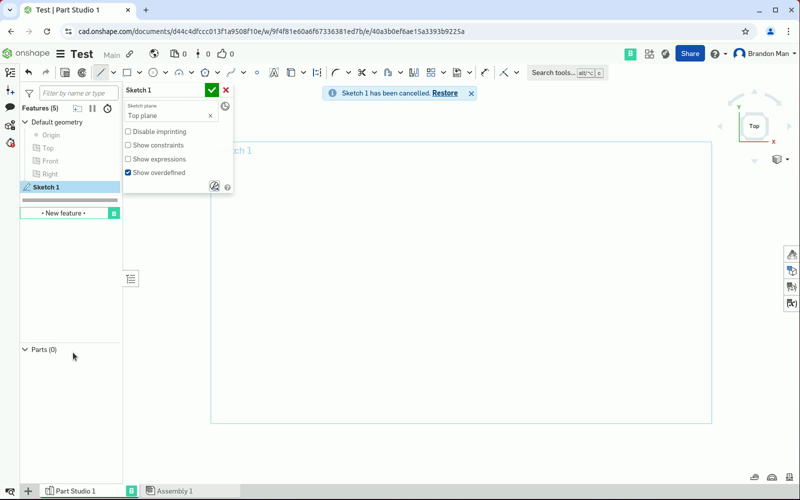
mouse_move(348, 339)
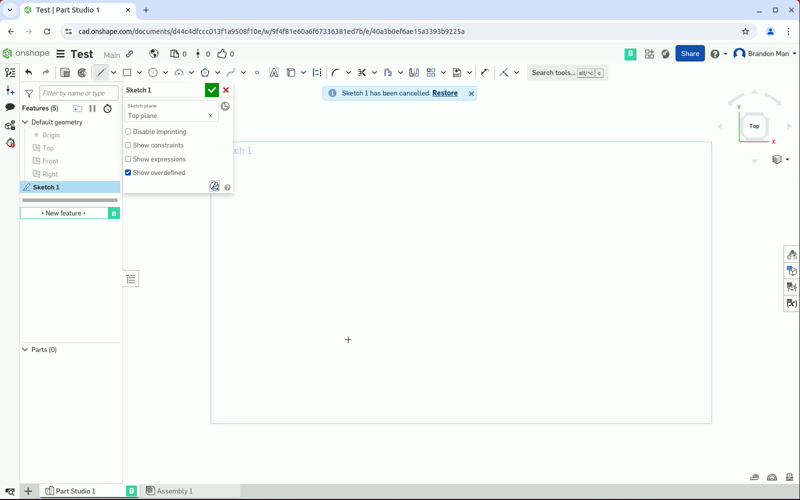
click(348, 339)
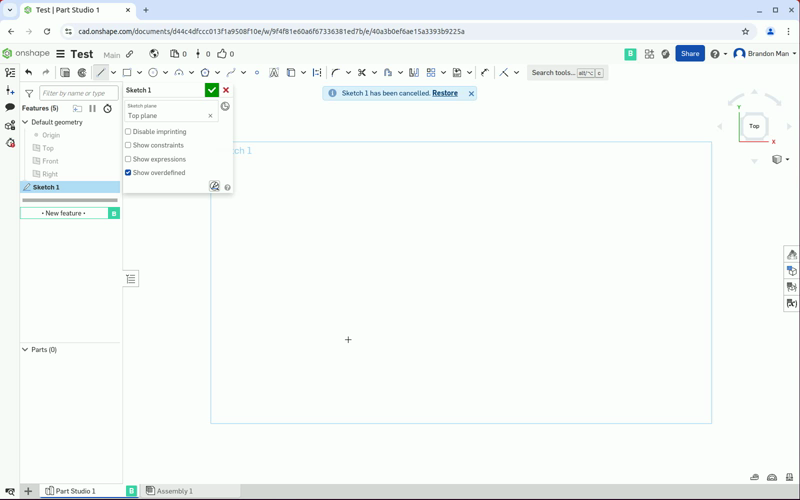
key_up(shift)
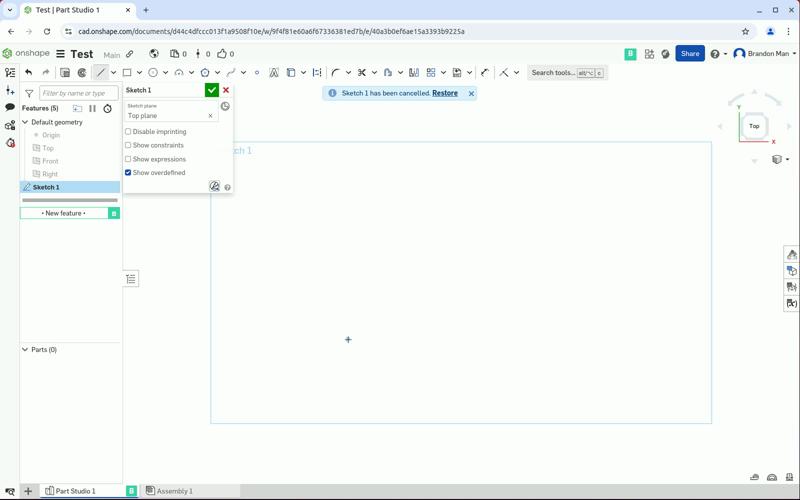
key_down(shift)
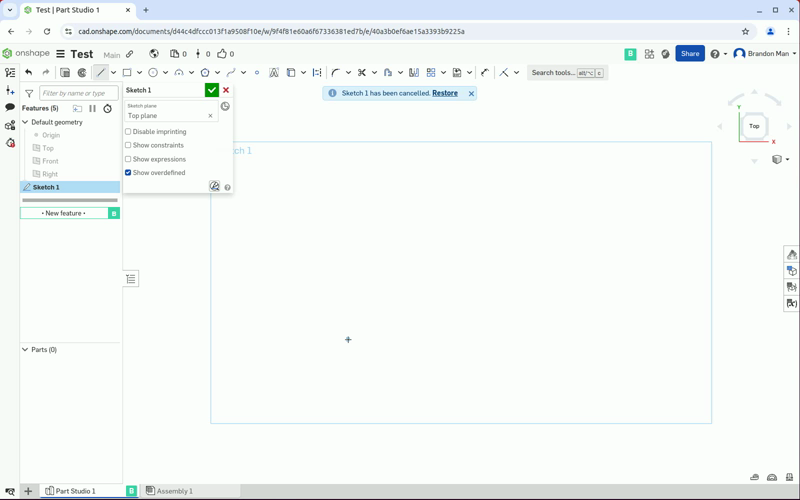
mouse_move(572, 339)
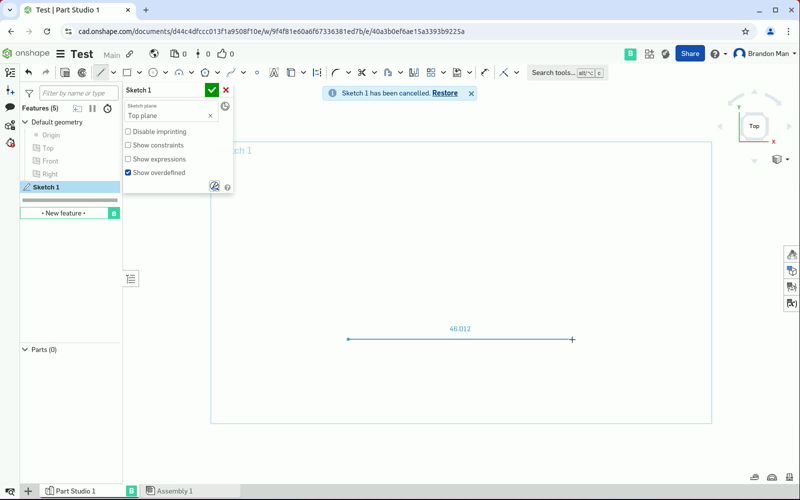
click(572, 339)
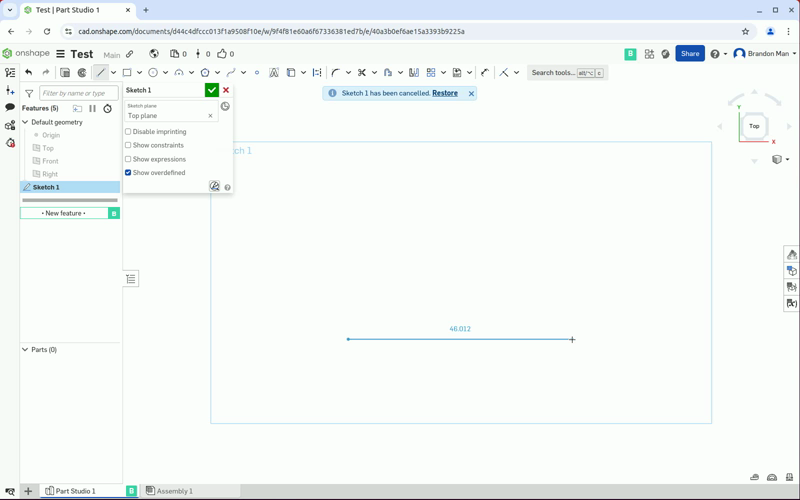
key_up(shift)
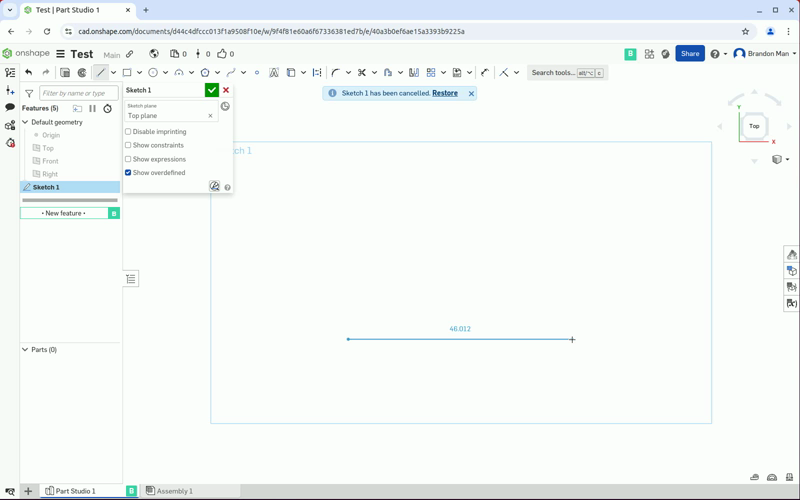
key_down(shift)
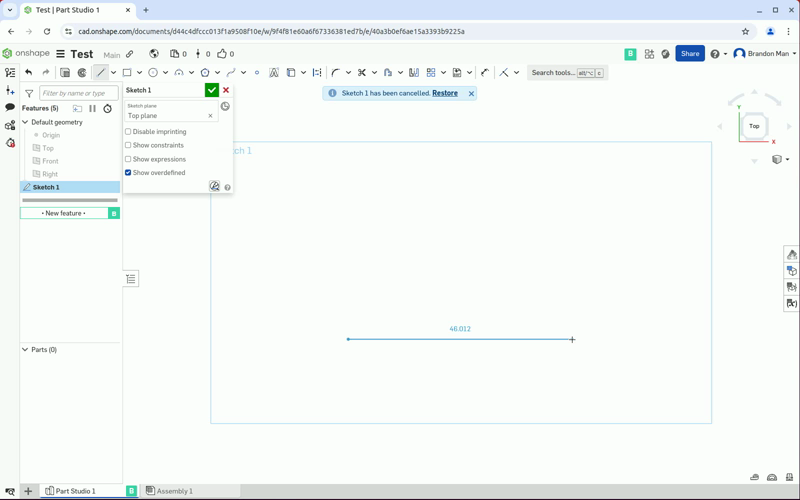
mouse_move(572, 226)
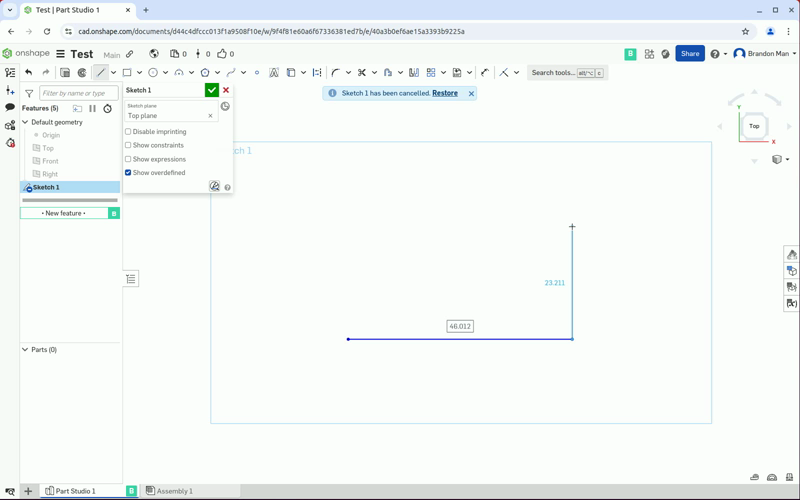
click(572, 226)
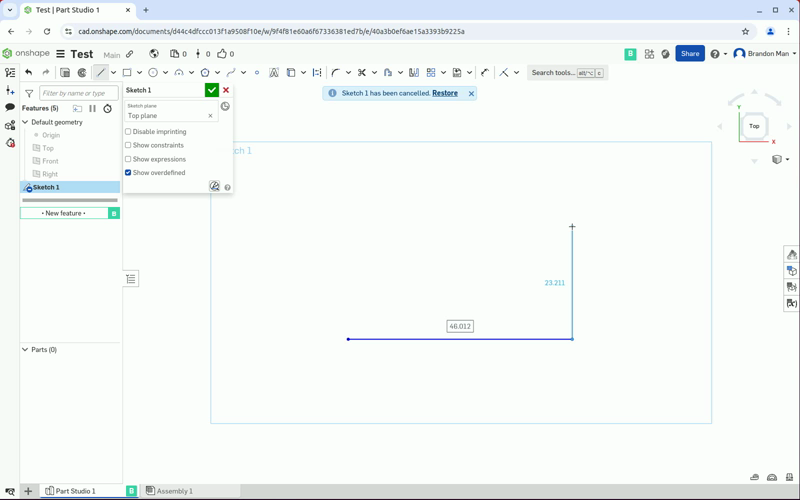
key_up(shift)
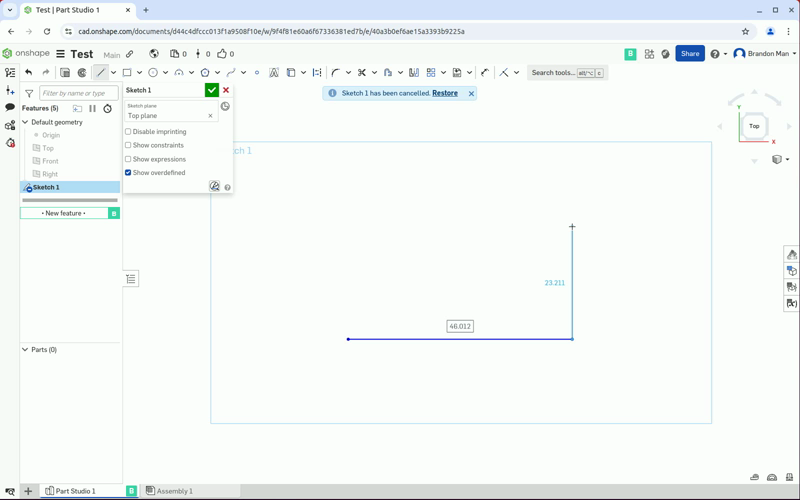
key_down(shift)
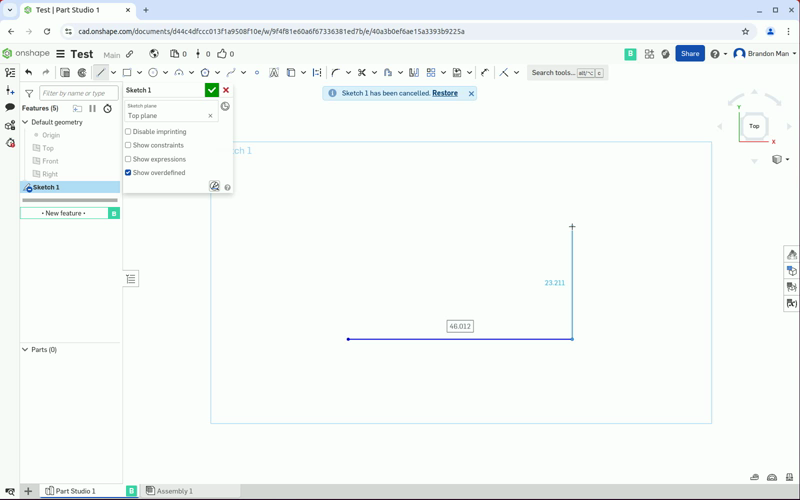
mouse_move(348, 226)
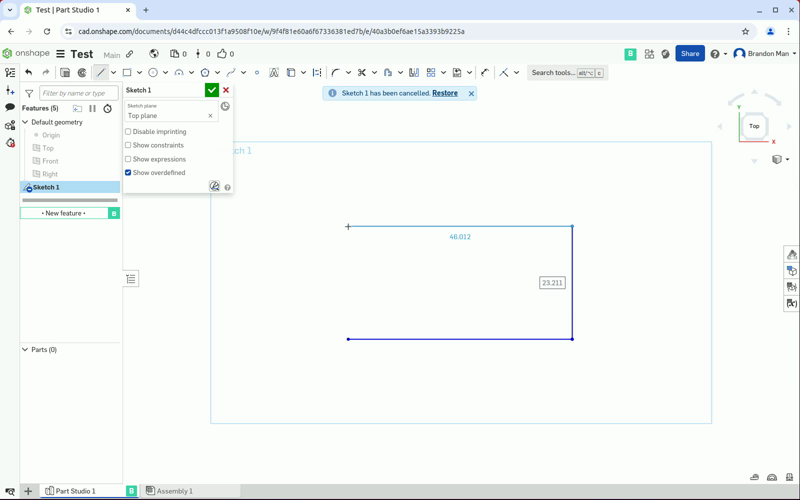
click(348, 226)
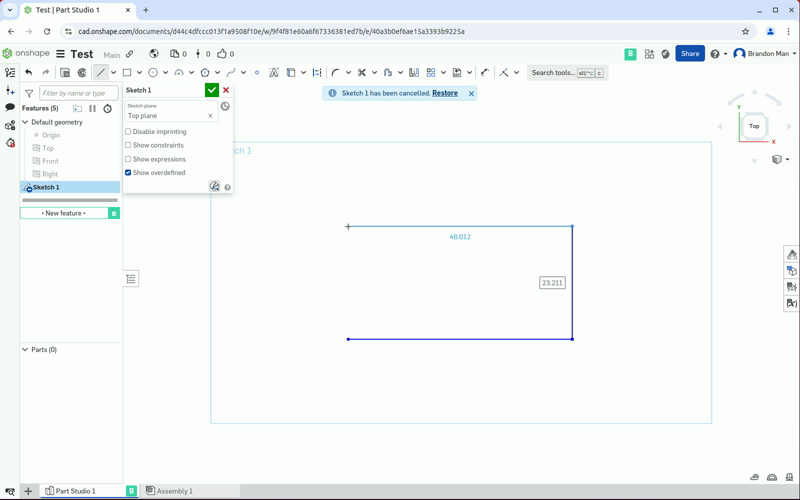
key_up(shift)
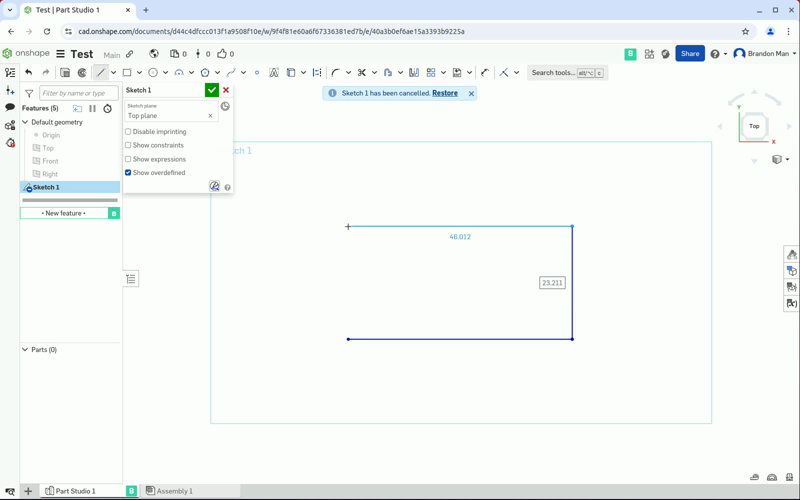
key_down(shift)
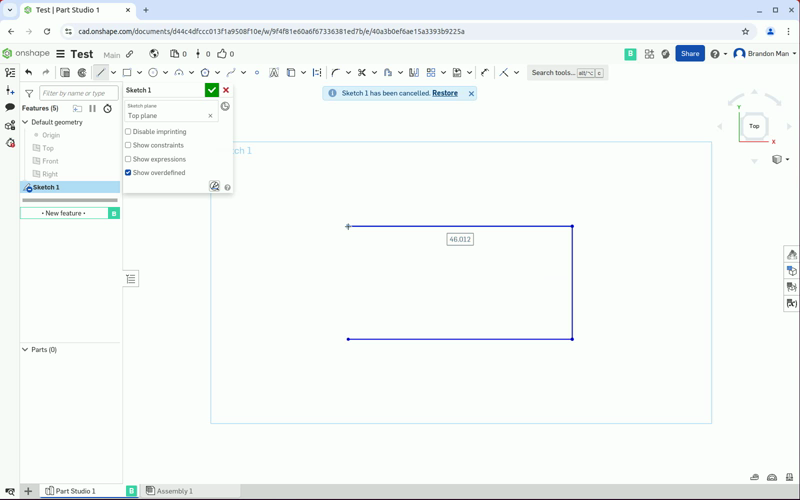
mouse_move(348, 339)
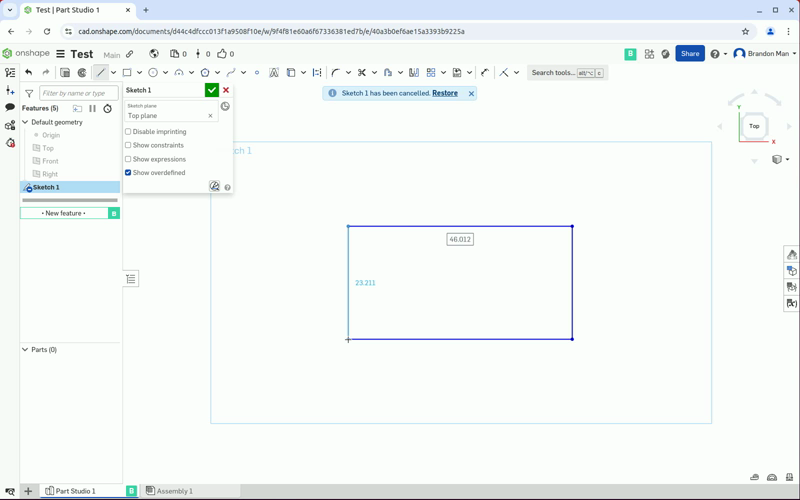
key_up(shift)
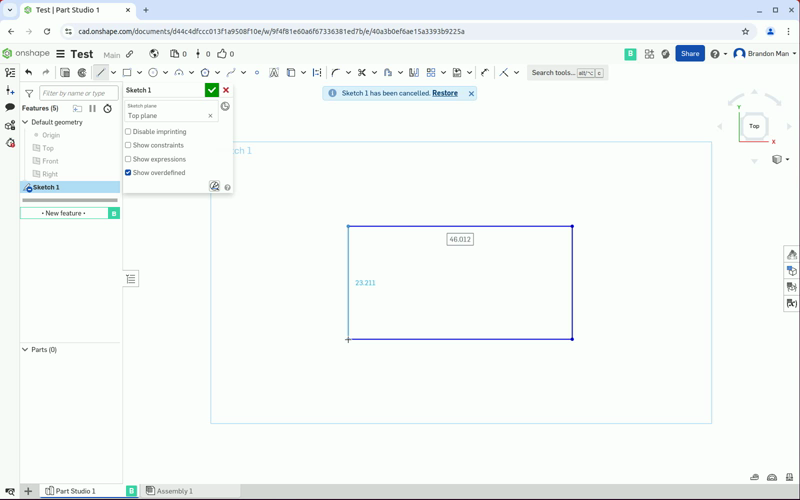
click(348, 339)
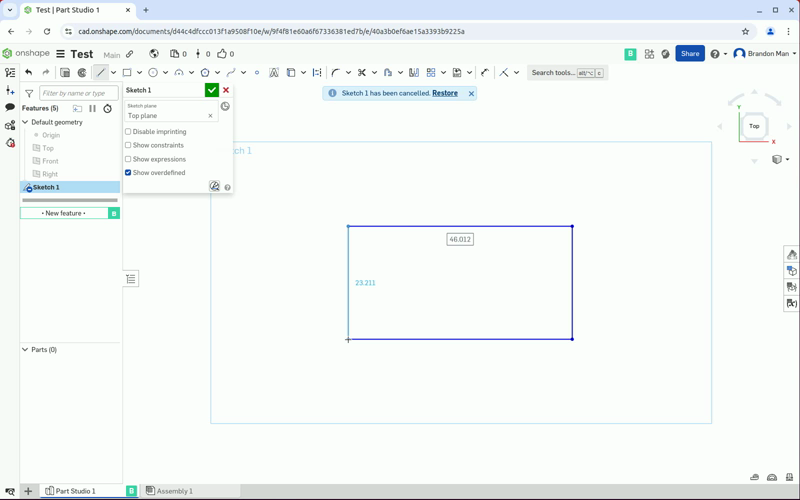
key(esc)
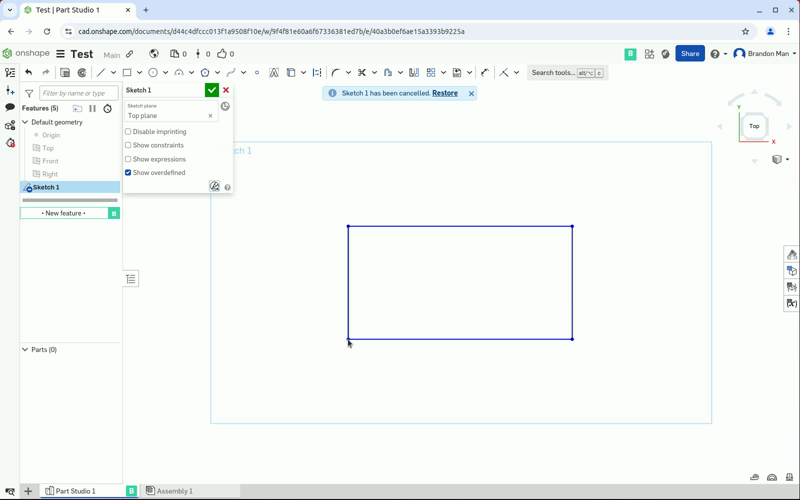
mouse_move(494, 252)
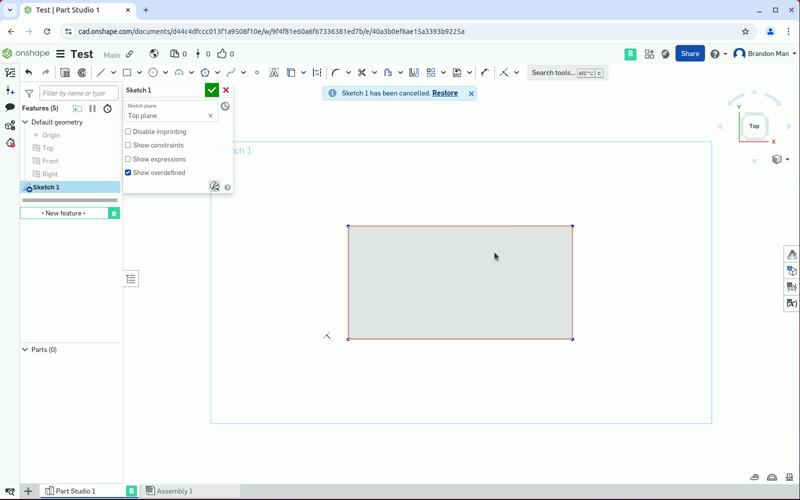
click(494, 252)
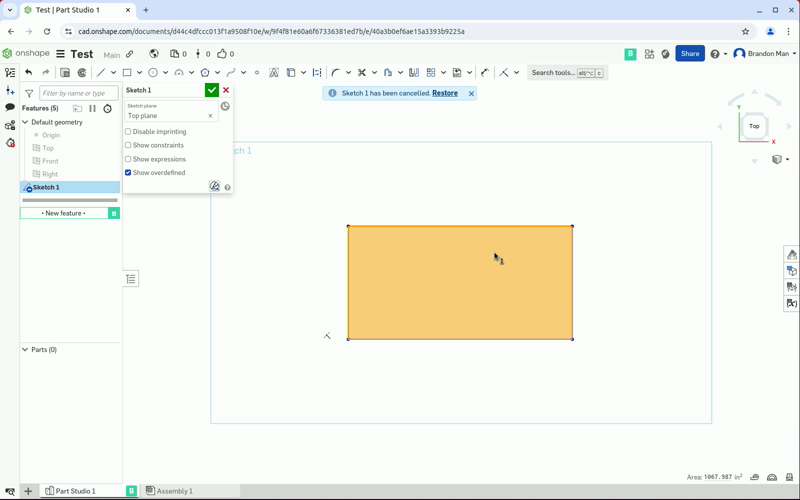
mouse_move(73, 352)
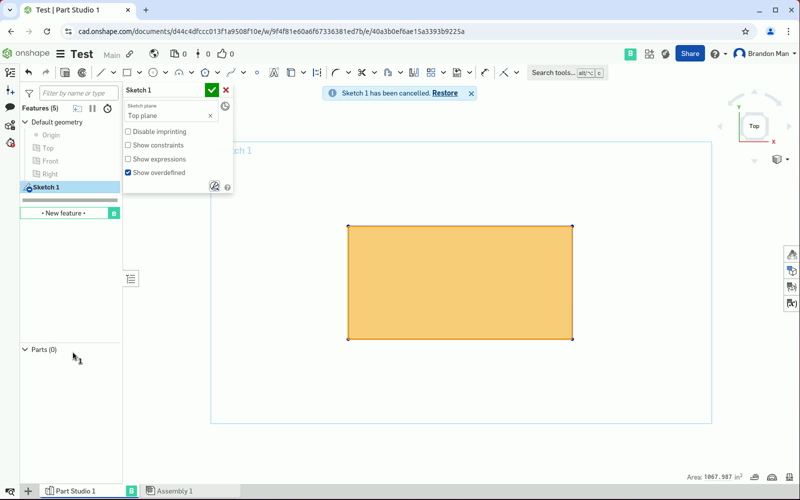
key(shift+y)
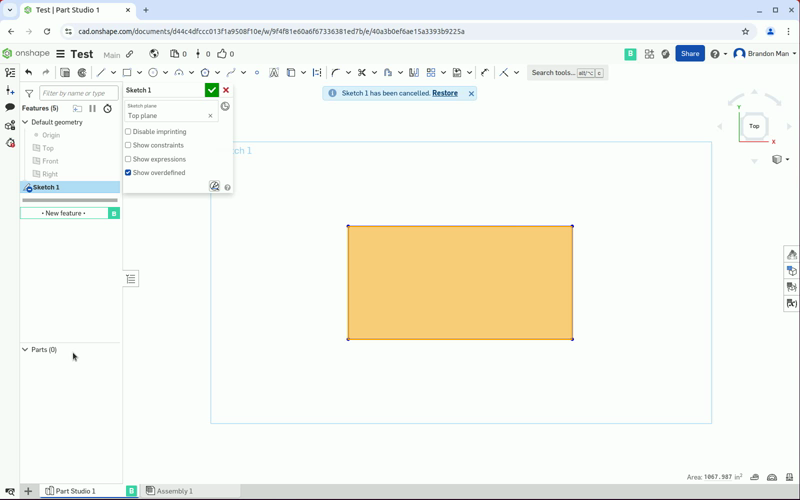
key(shift+e)
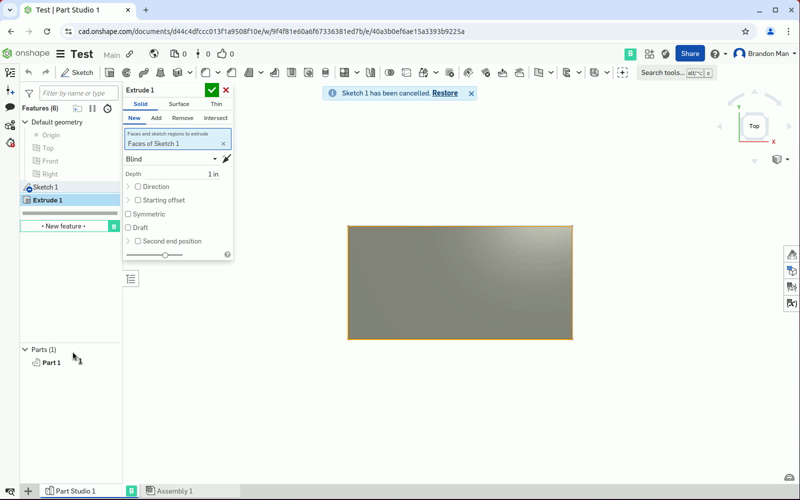
mouse_move(143, 106)
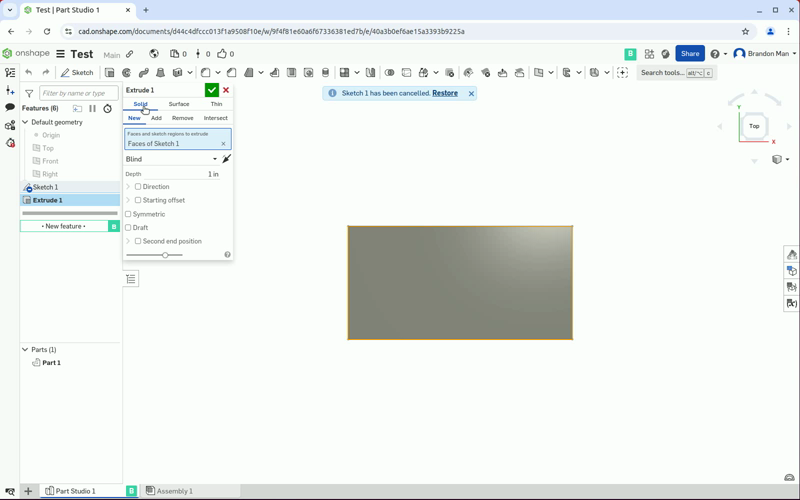
click(143, 106)
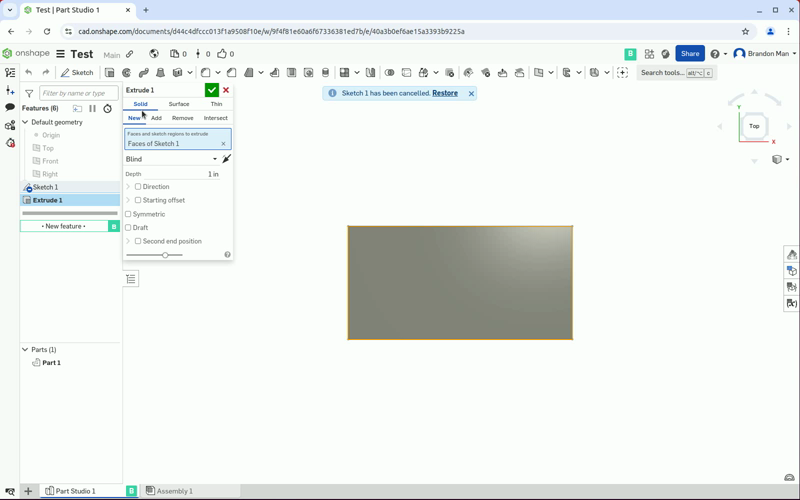
mouse_move(137, 120)
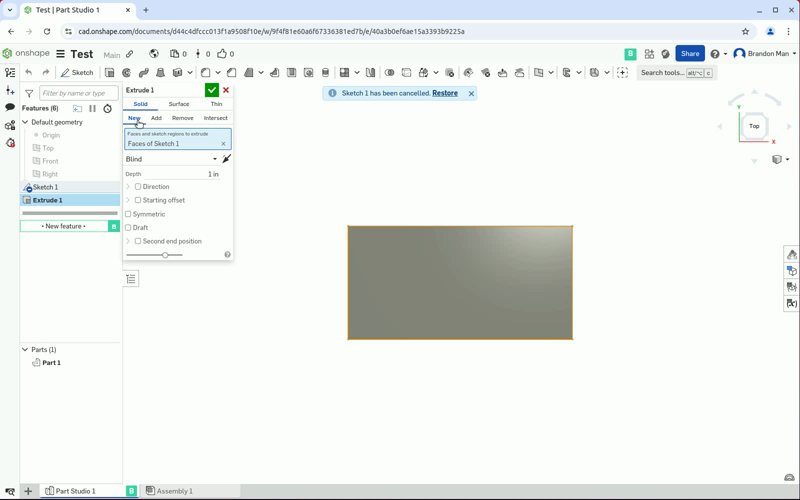
click(137, 120)
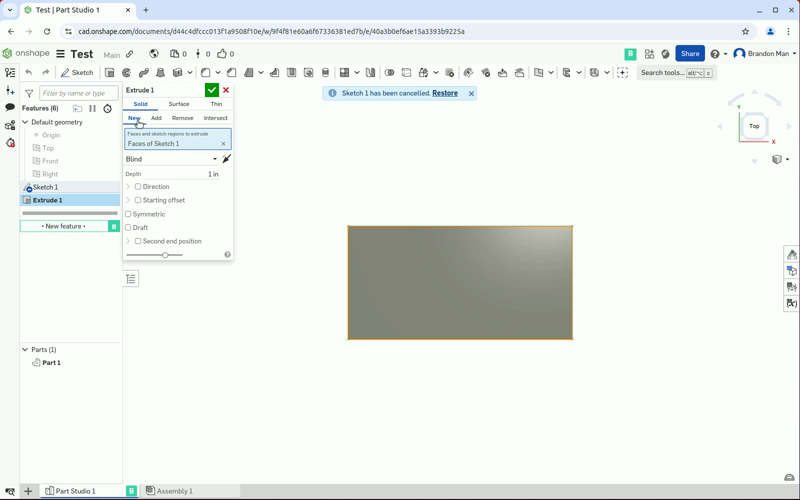
key(tab, 4)
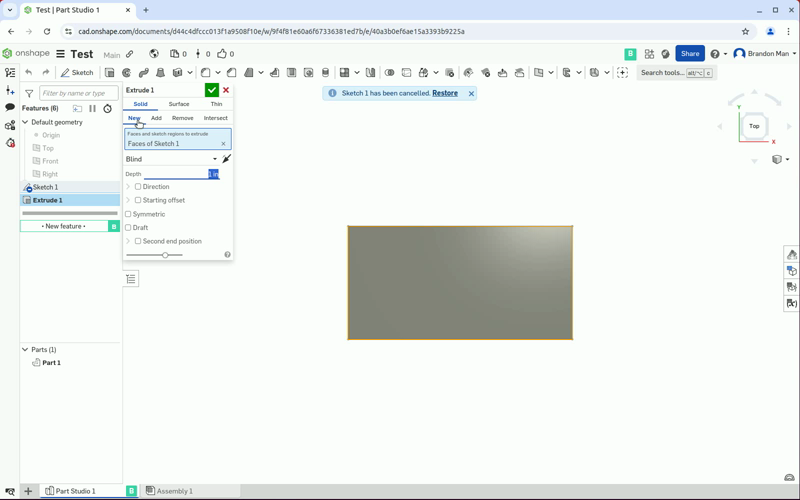
text(23.108)
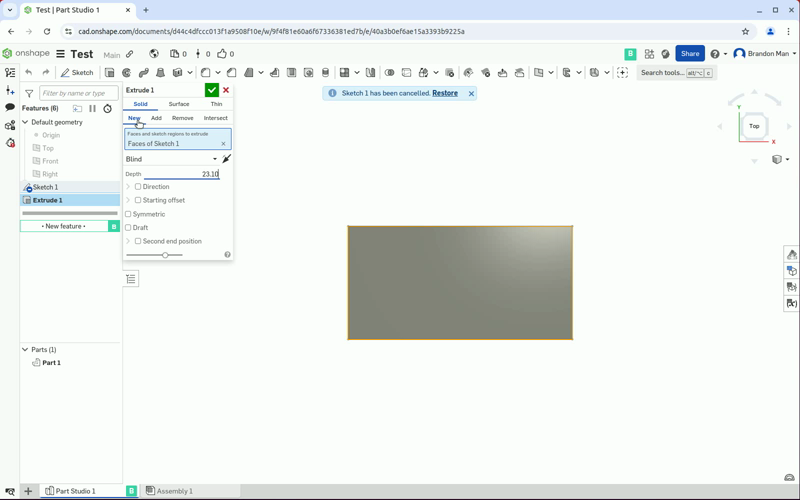
key(tab, 3)
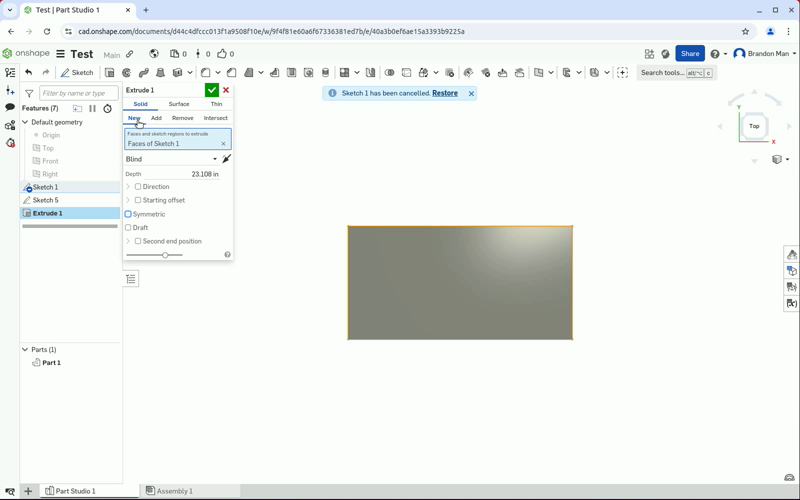
key(space)
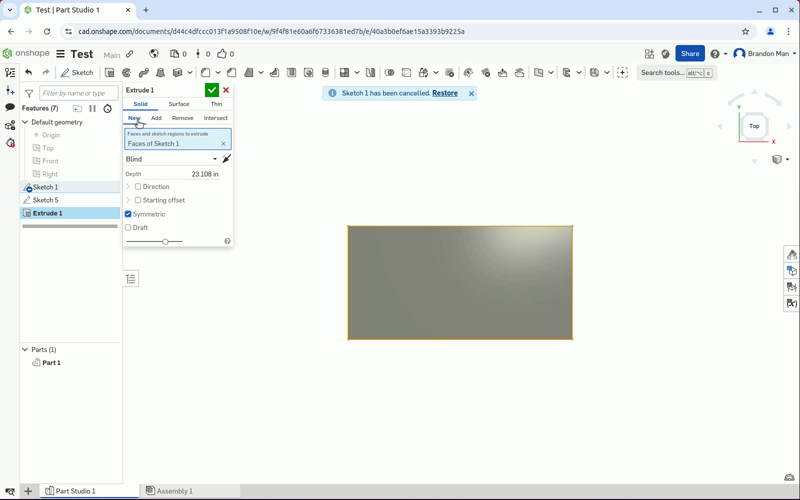
key(enter)
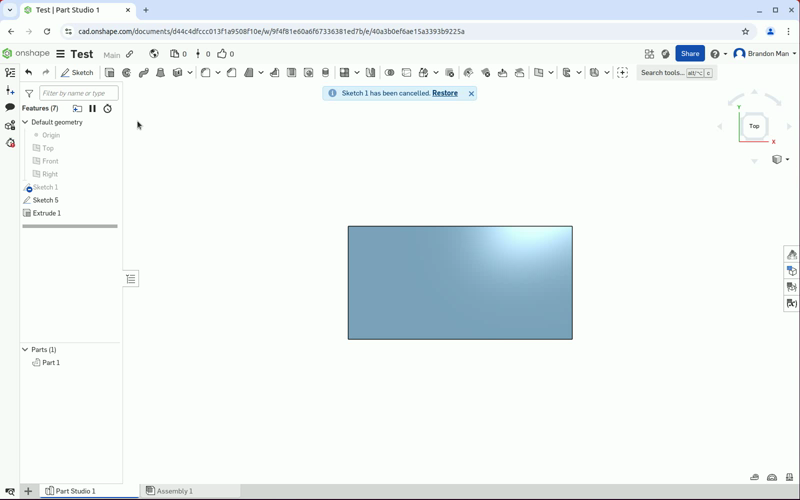
key(shift+h)
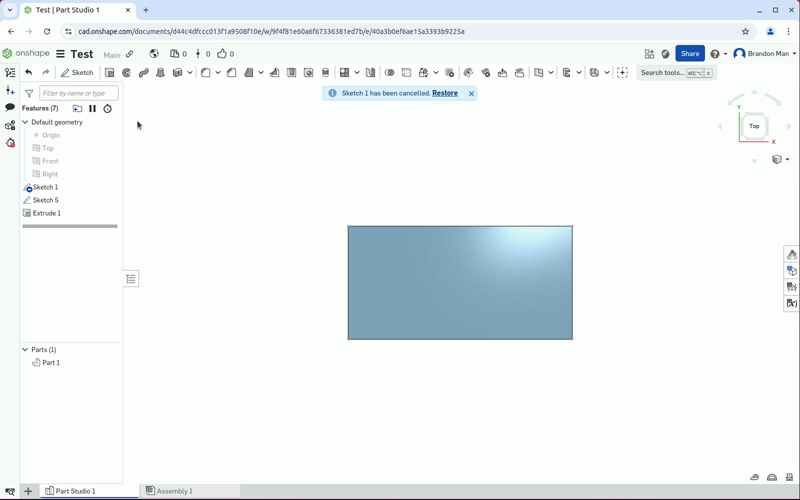
key(shift+h)
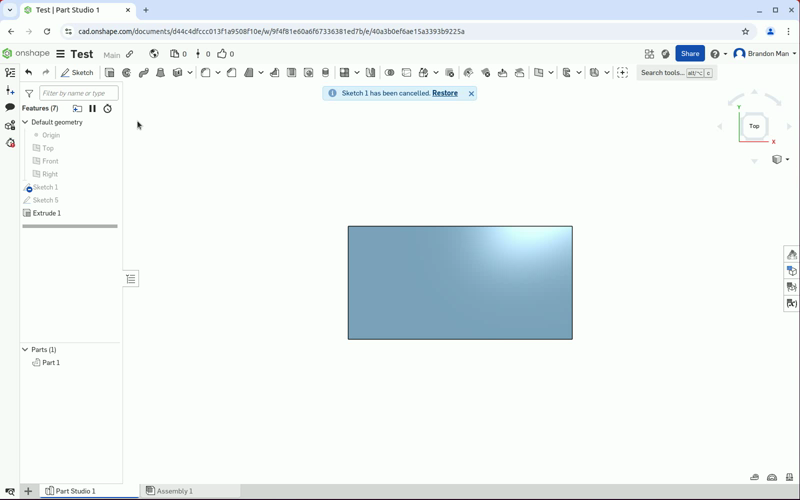
mouse_move(73, 189)
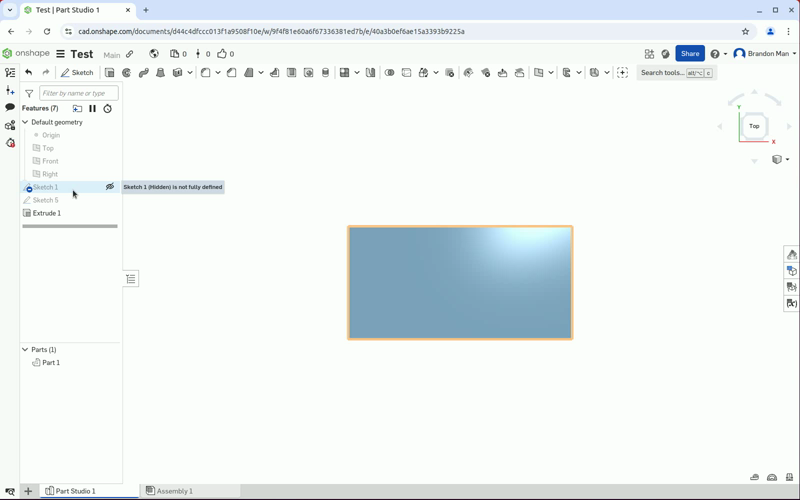
click(73, 189)
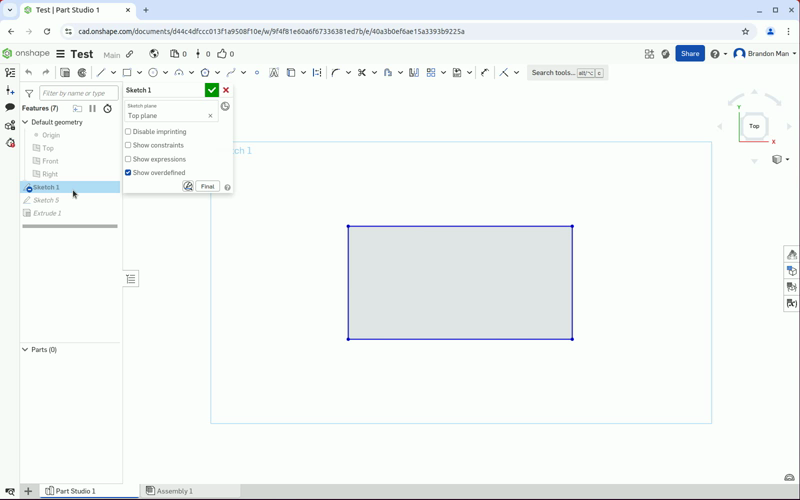
mouse_move(229, 92)
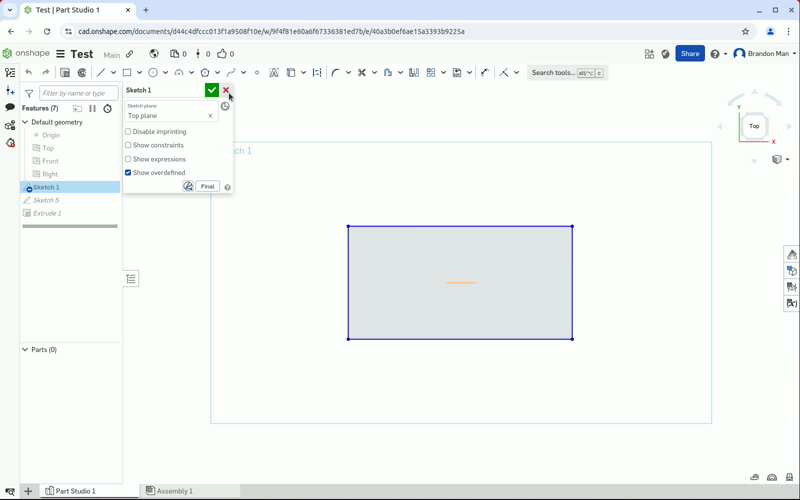
click(229, 92)
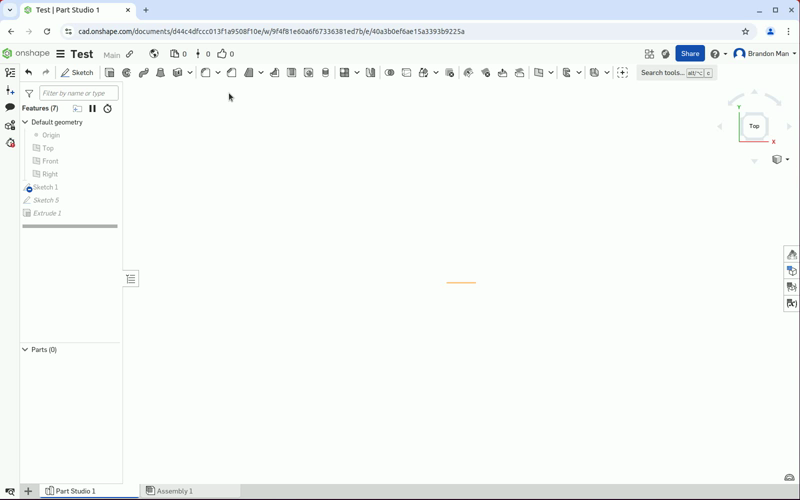
mouse_move(541, 75)
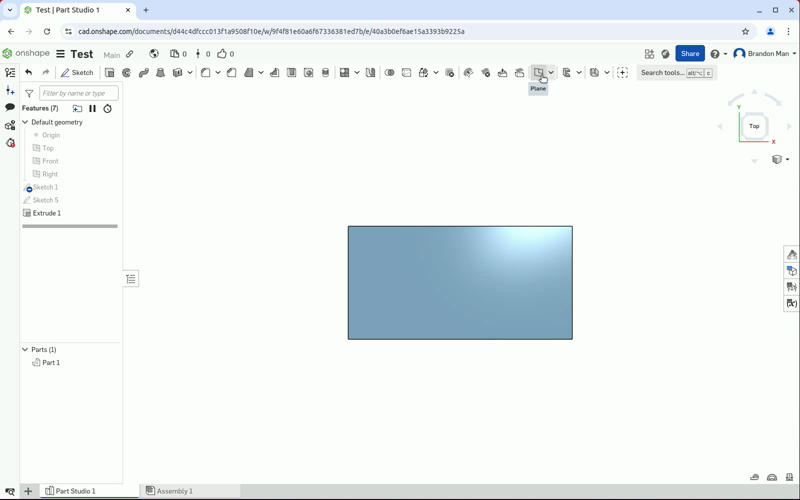
click(541, 75)
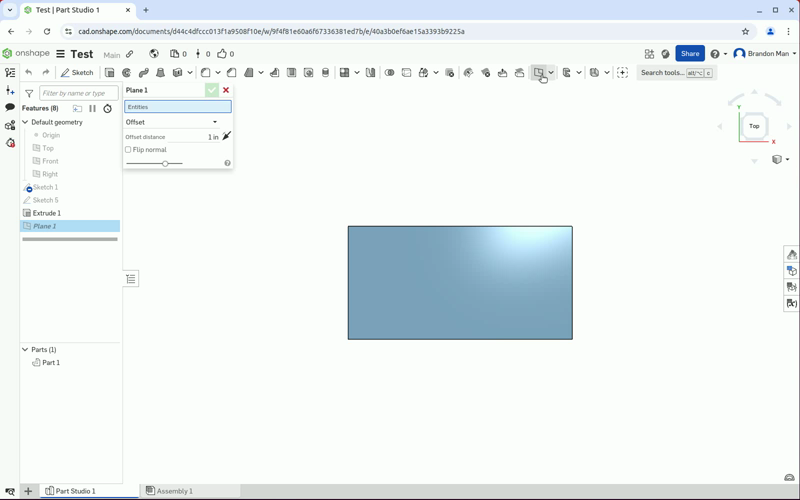
mouse_move(73, 150)
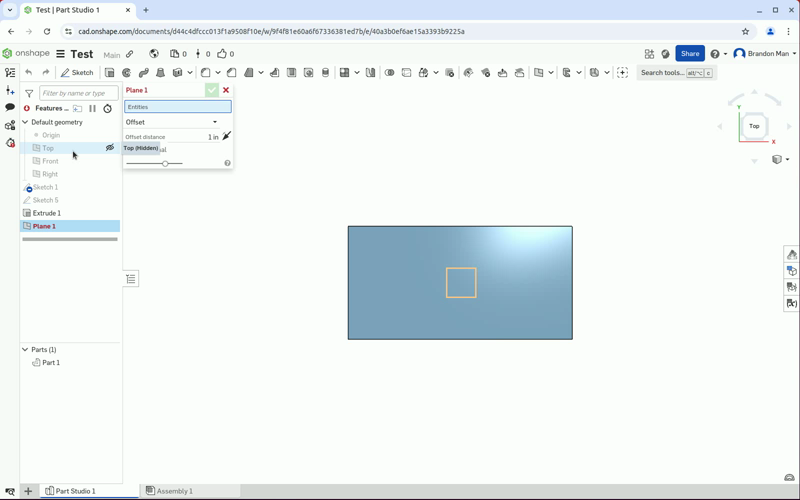
click(73, 150)
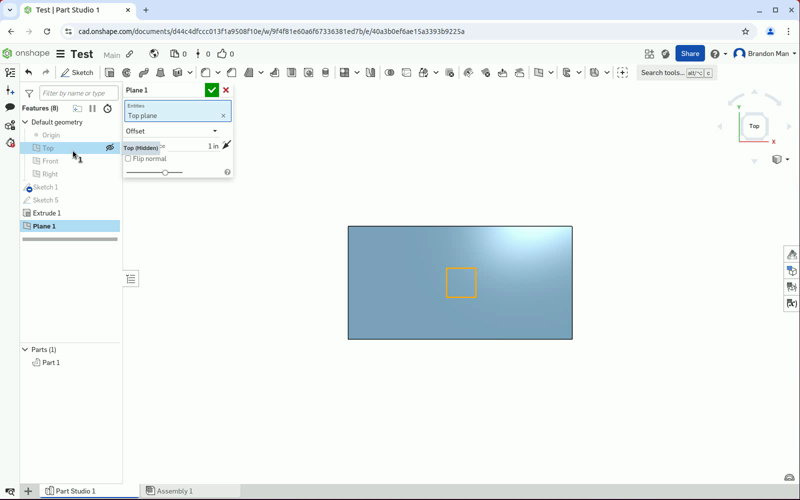
key(tab, 2)
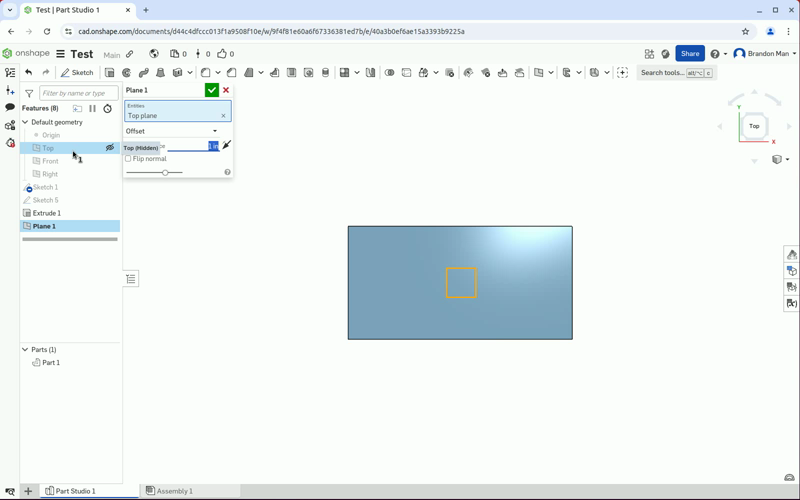
text(11.554)
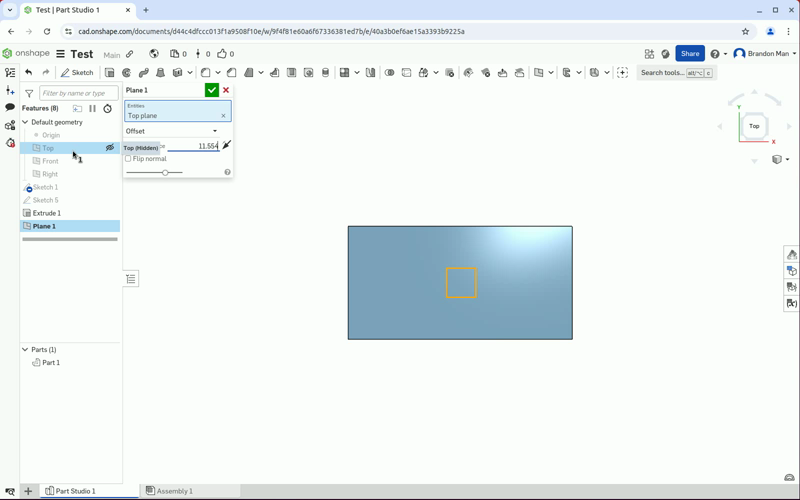
key(enter, 2)
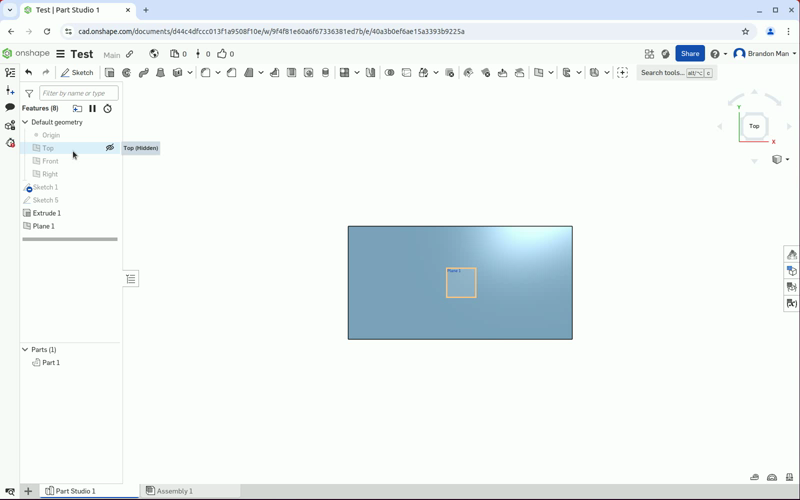
key(shift+s)
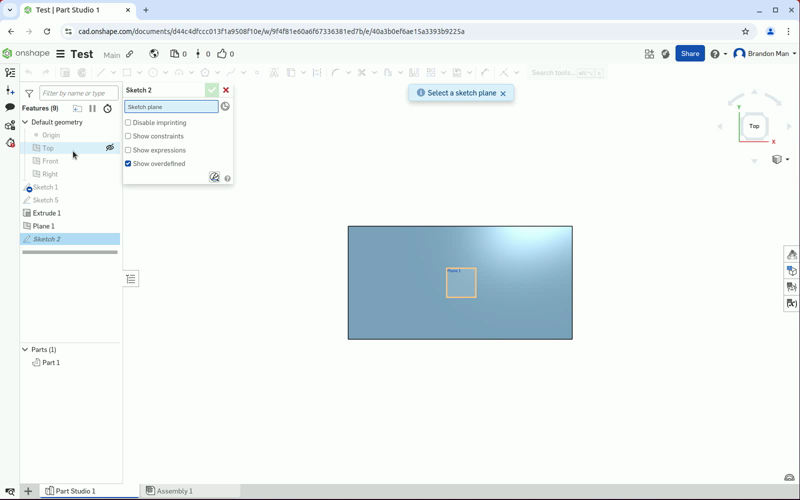
mouse_move(73, 228)
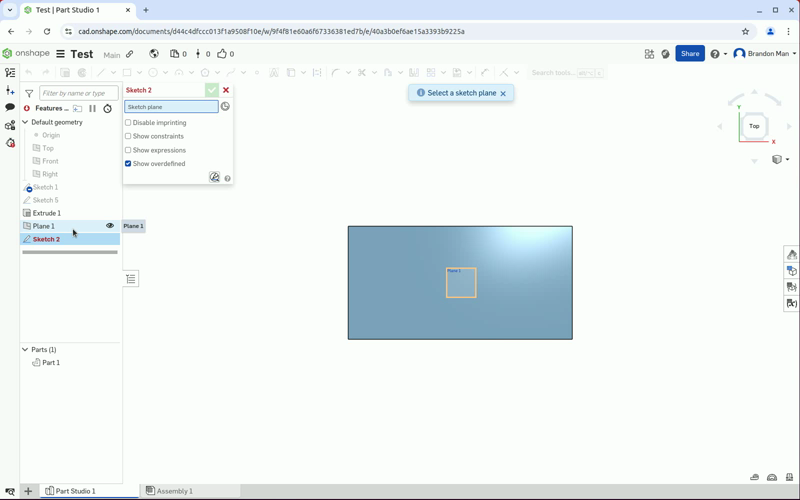
click(73, 228)
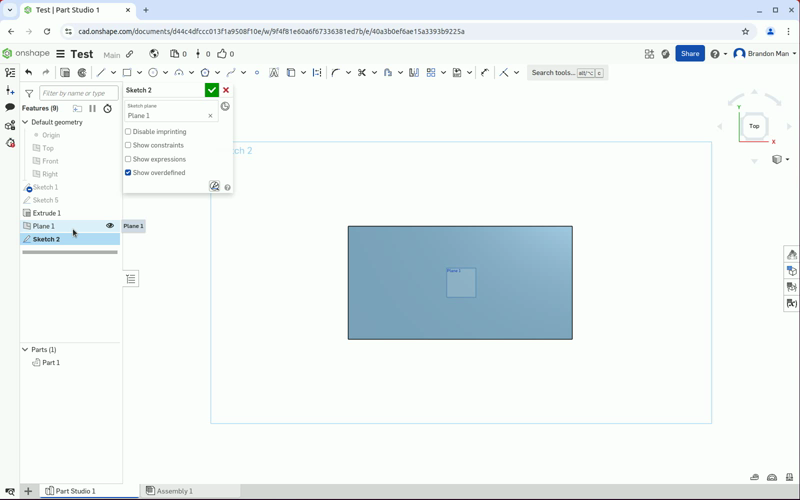
mouse_move(73, 352)
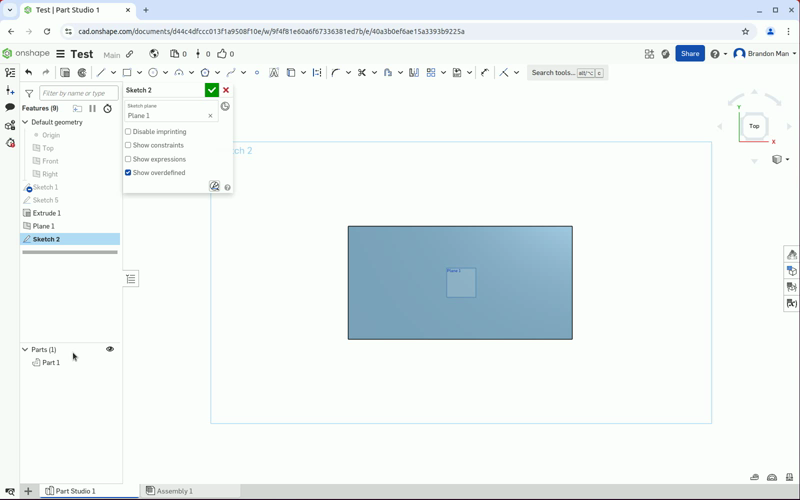
key(y)
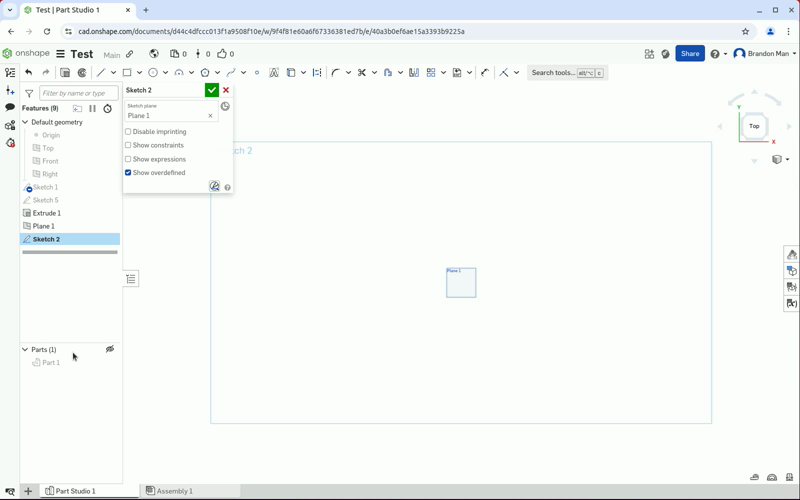
key(l)
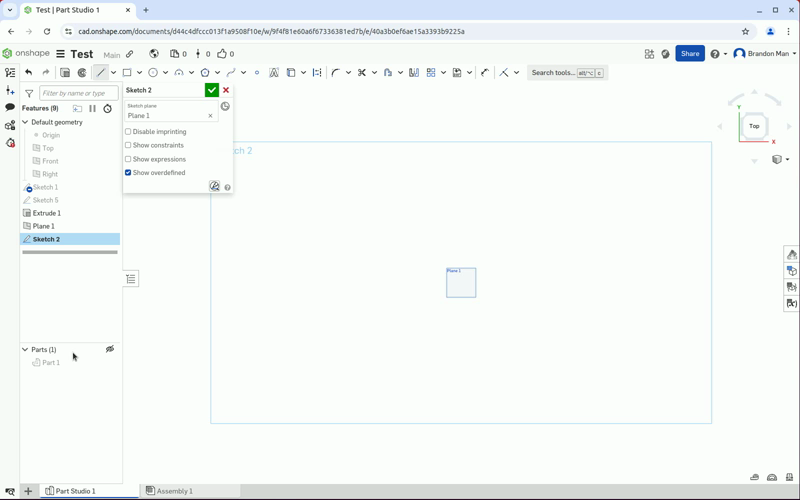
key_down(shift)
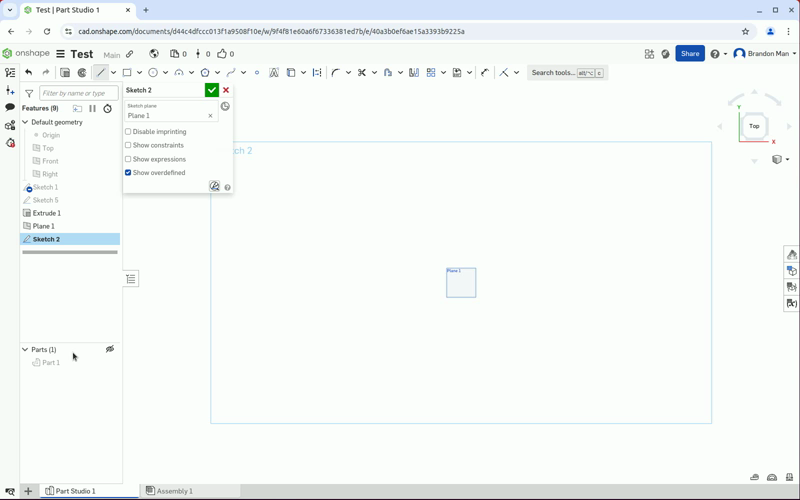
mouse_move(353, 333)
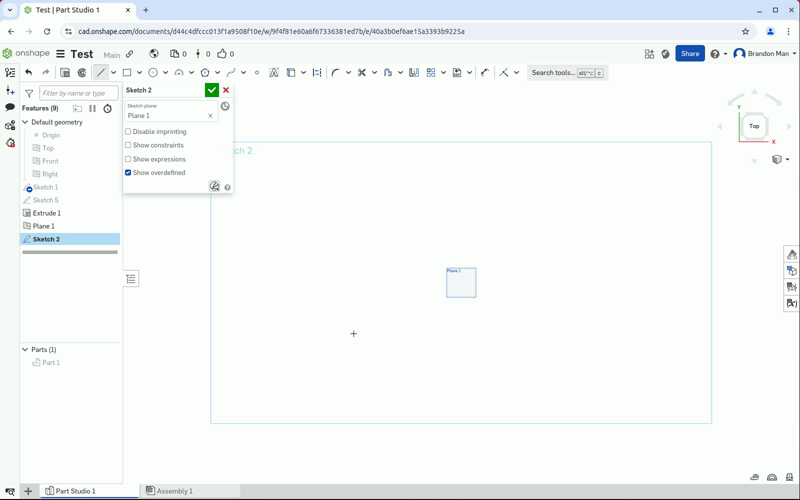
click(353, 333)
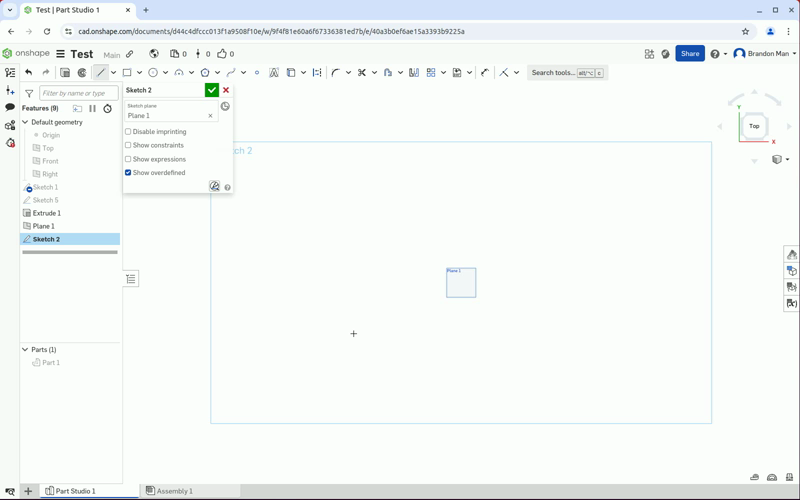
key_up(shift)
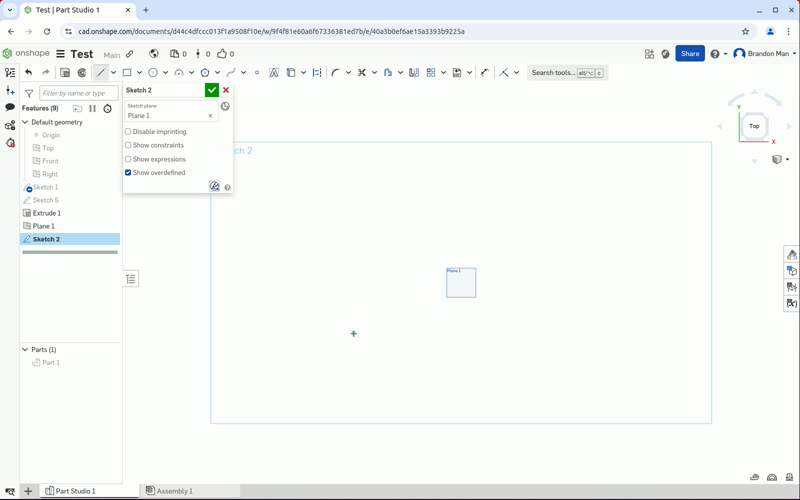
key_down(shift)
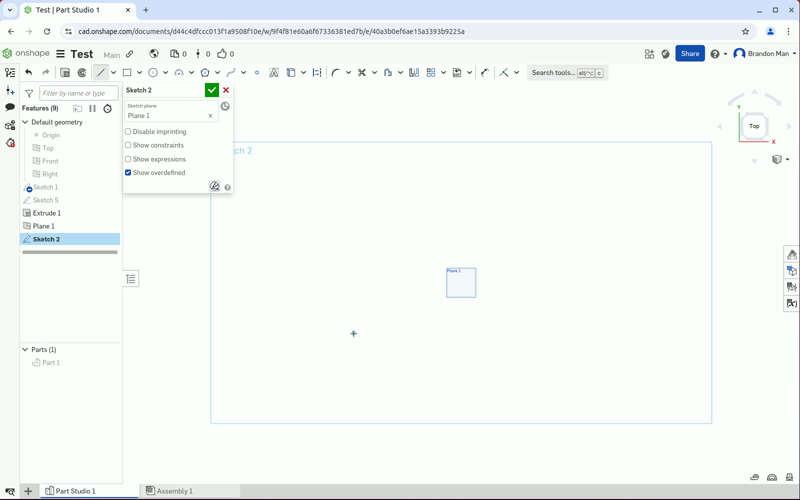
mouse_move(566, 333)
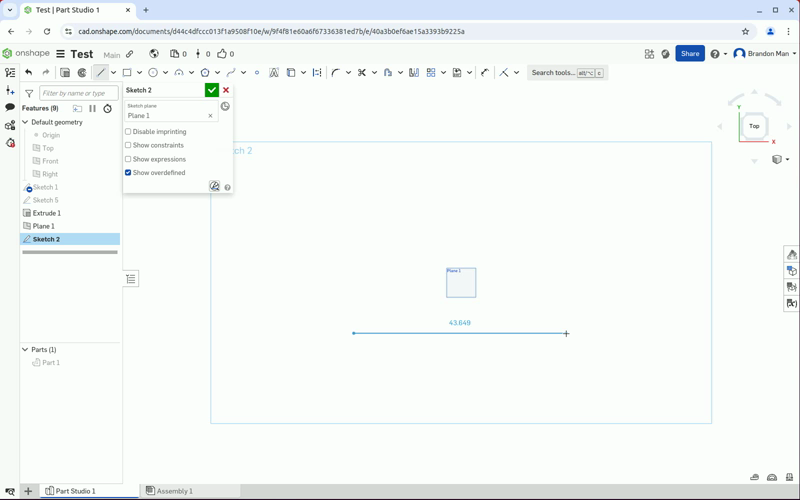
click(566, 333)
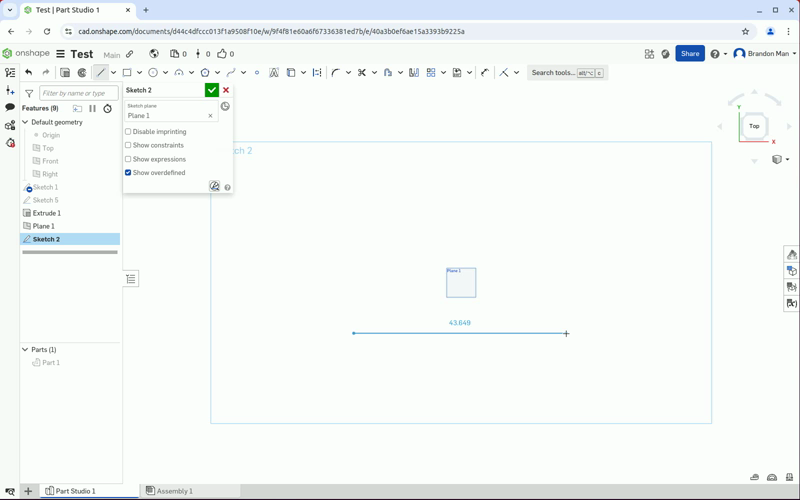
key_up(shift)
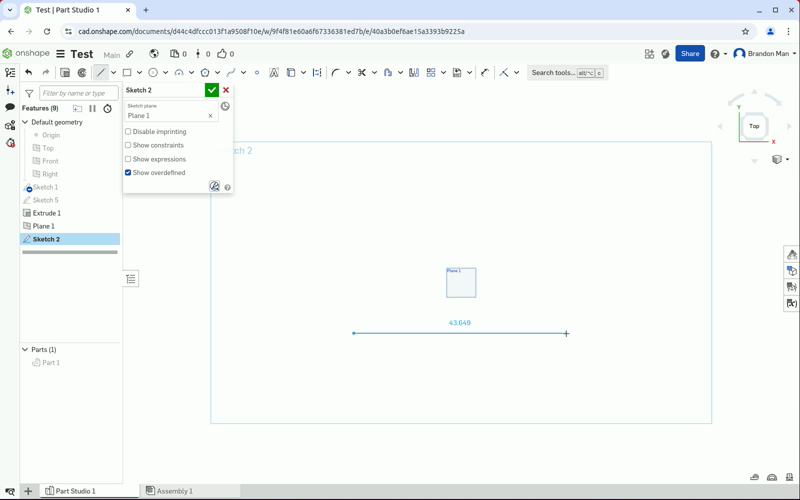
key_down(shift)
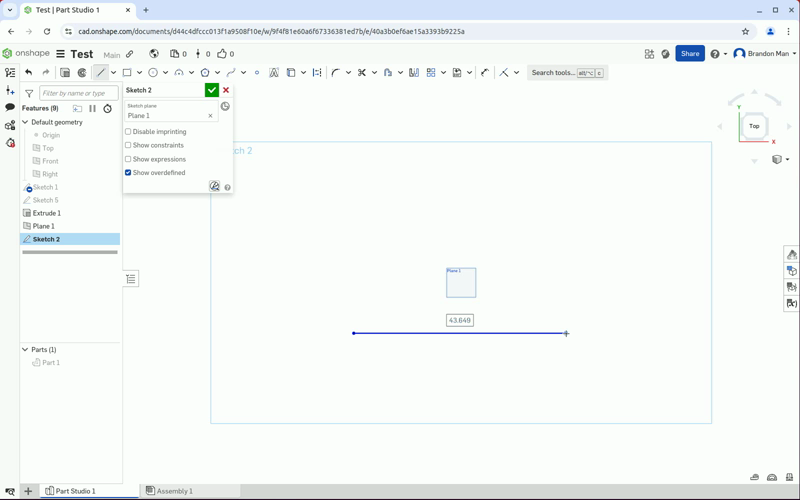
mouse_move(566, 232)
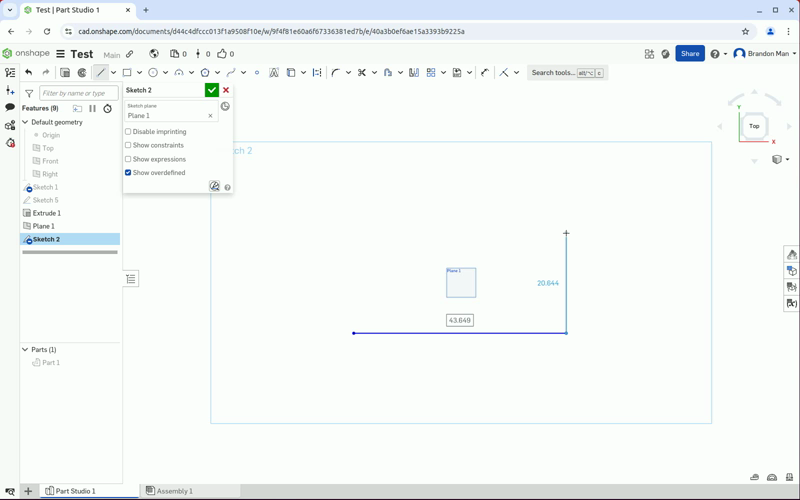
click(566, 232)
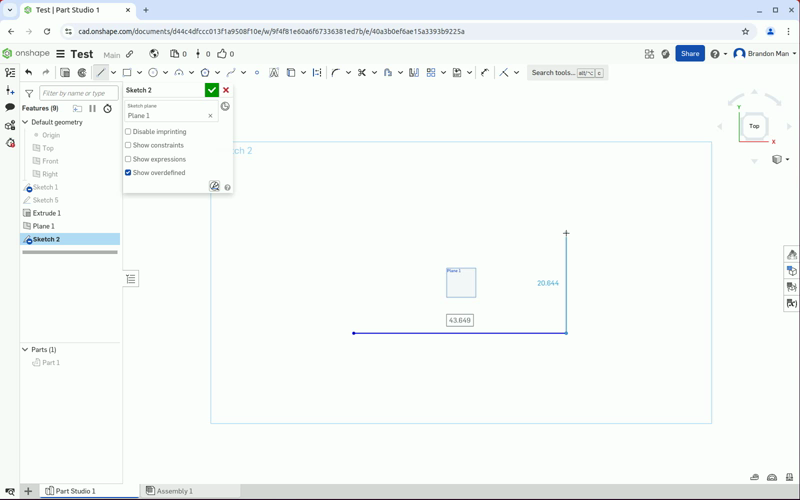
key_up(shift)
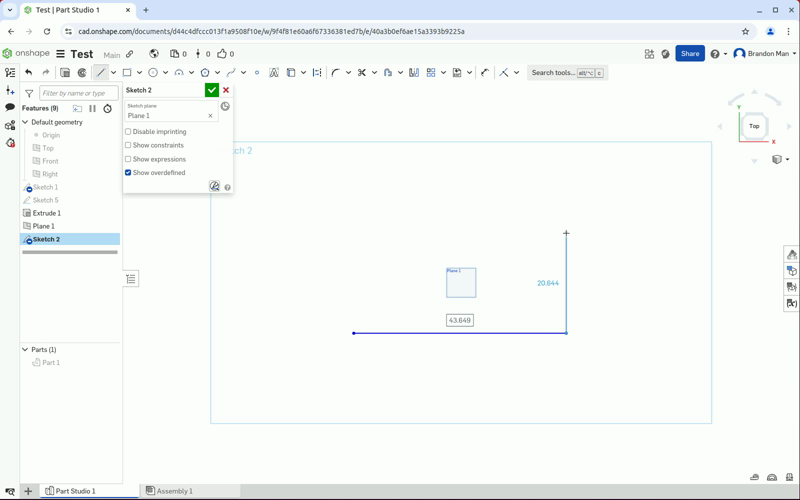
key_down(shift)
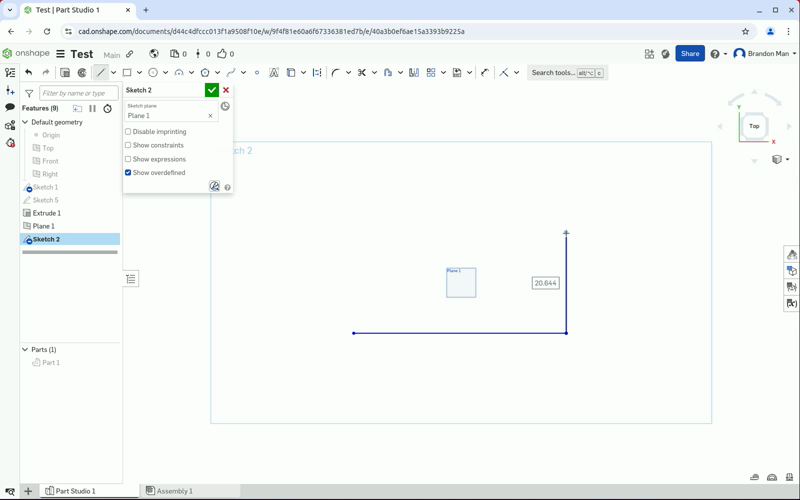
mouse_move(353, 232)
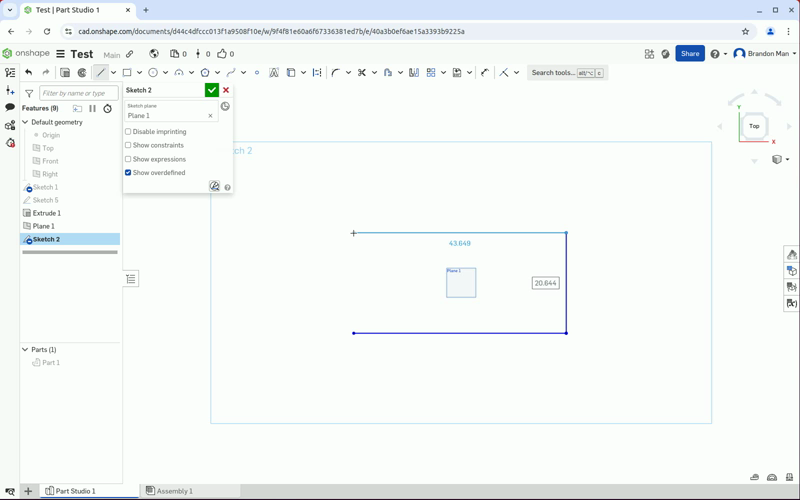
click(353, 232)
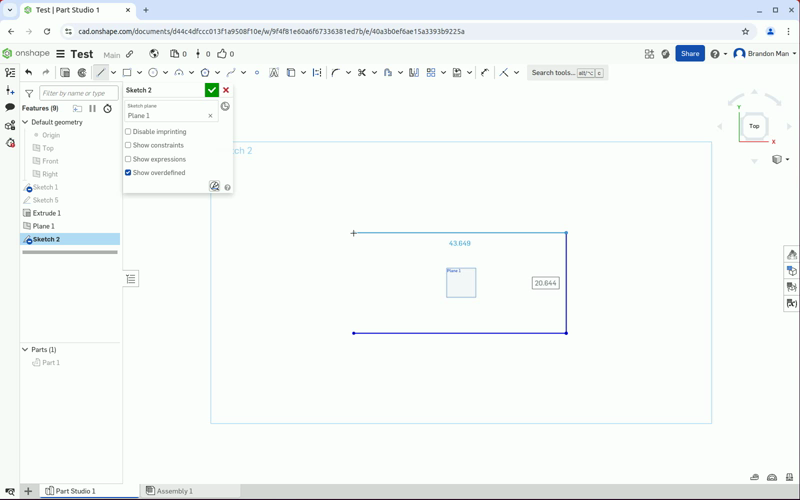
key_up(shift)
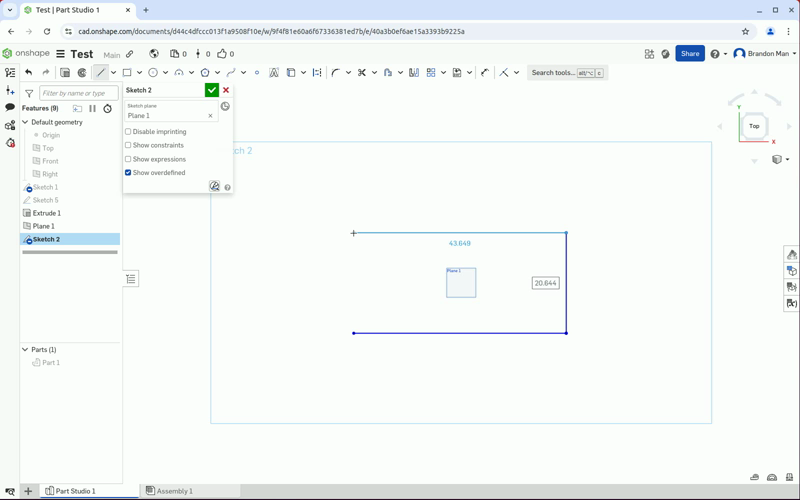
key_down(shift)
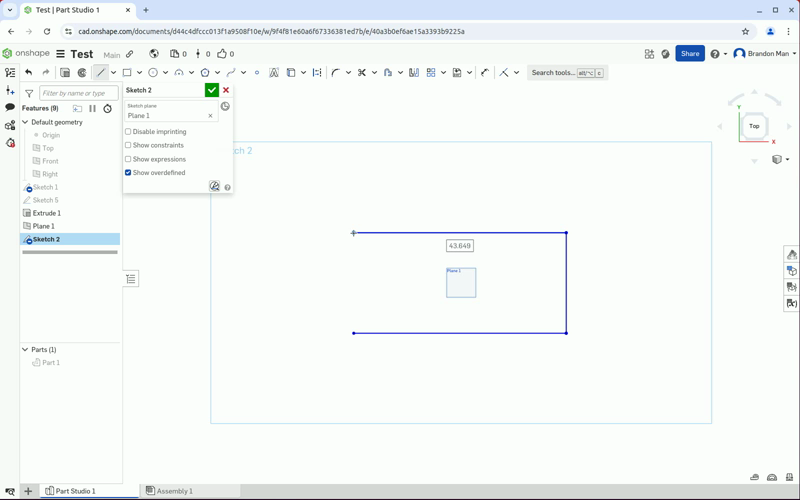
mouse_move(353, 333)
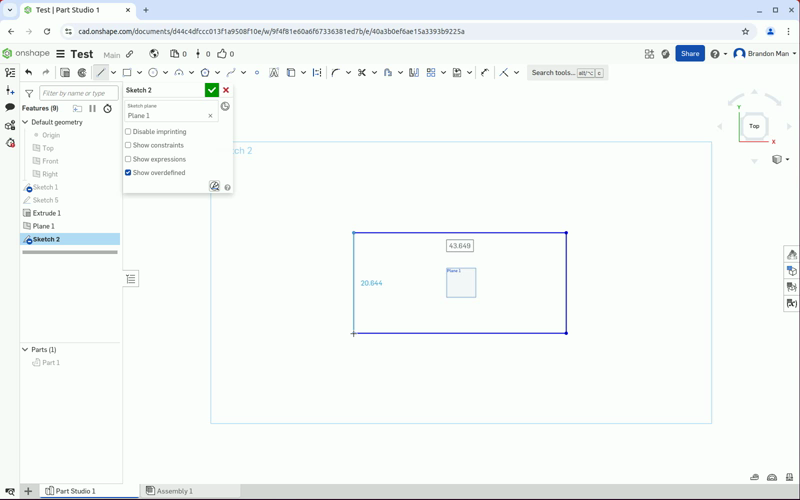
key_up(shift)
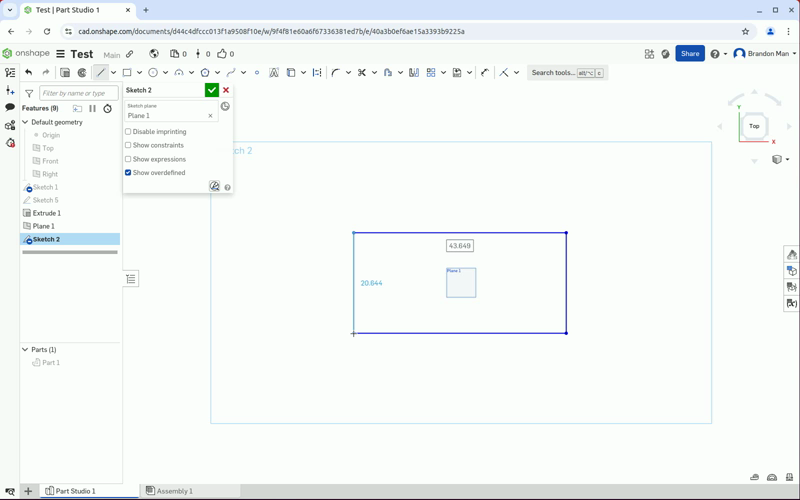
click(353, 333)
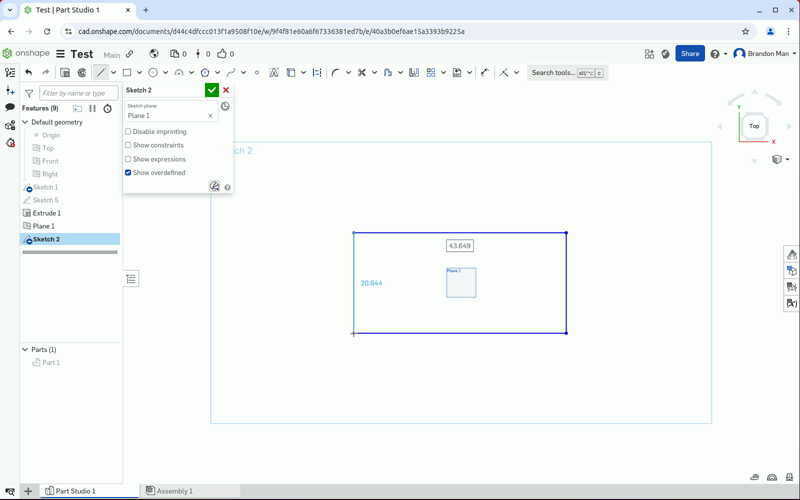
key(esc)
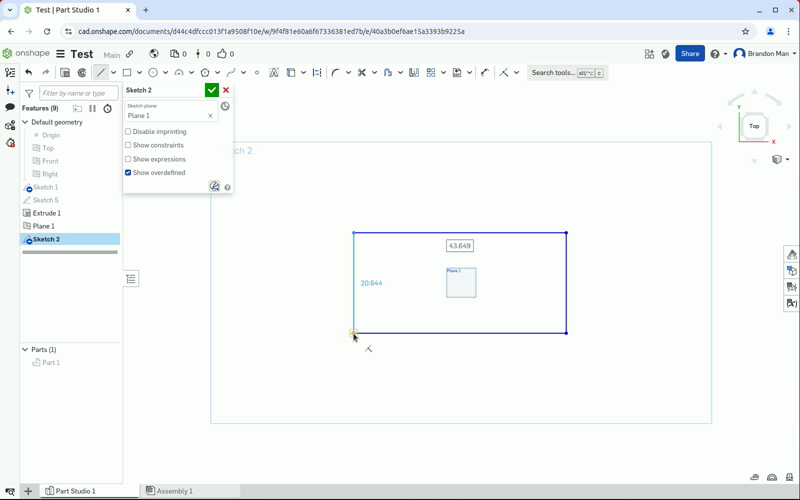
mouse_move(436, 294)
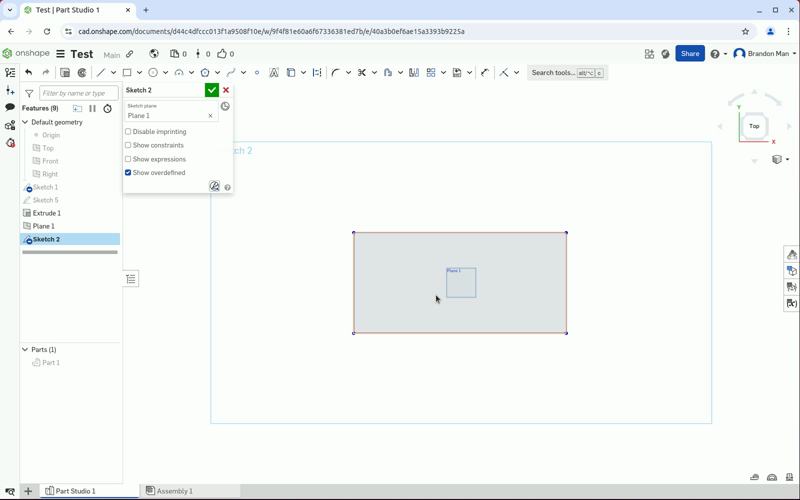
click(436, 294)
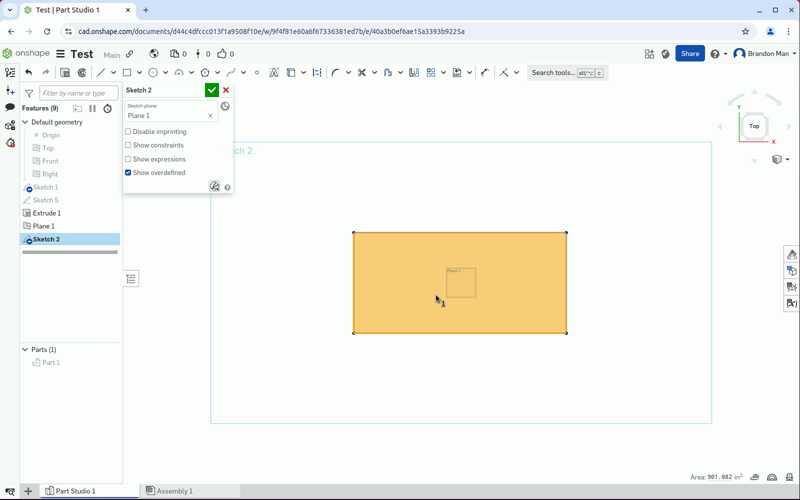
mouse_move(73, 352)
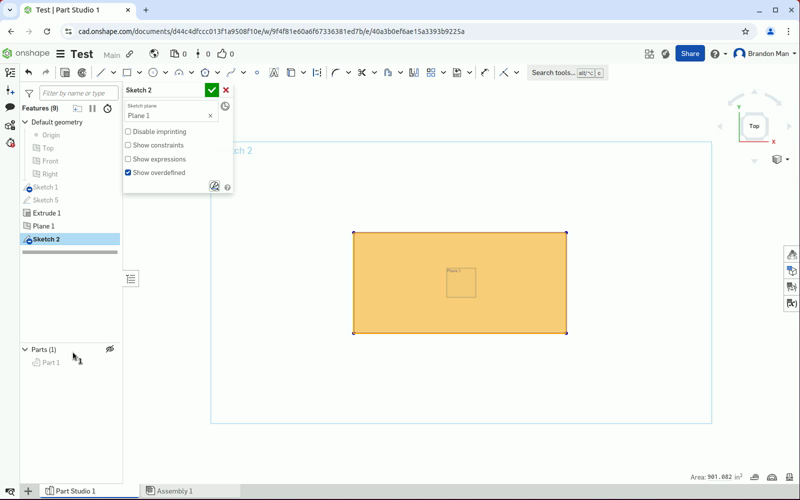
key(shift+y)
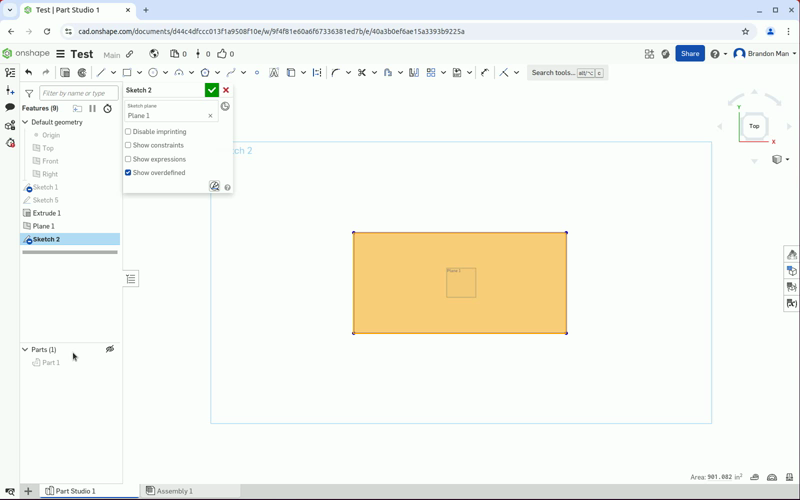
key(shift+e)
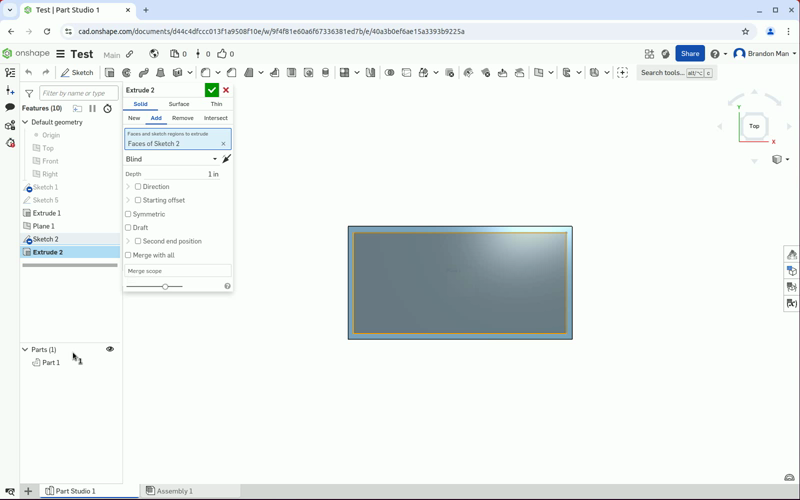
mouse_move(143, 106)
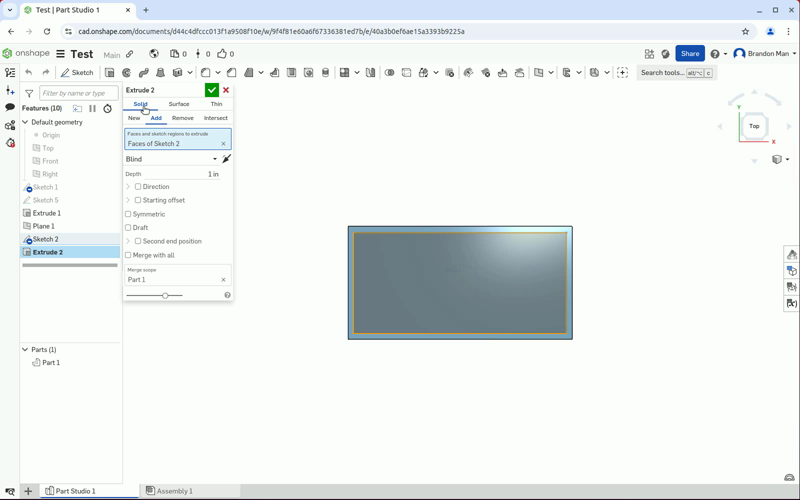
click(143, 106)
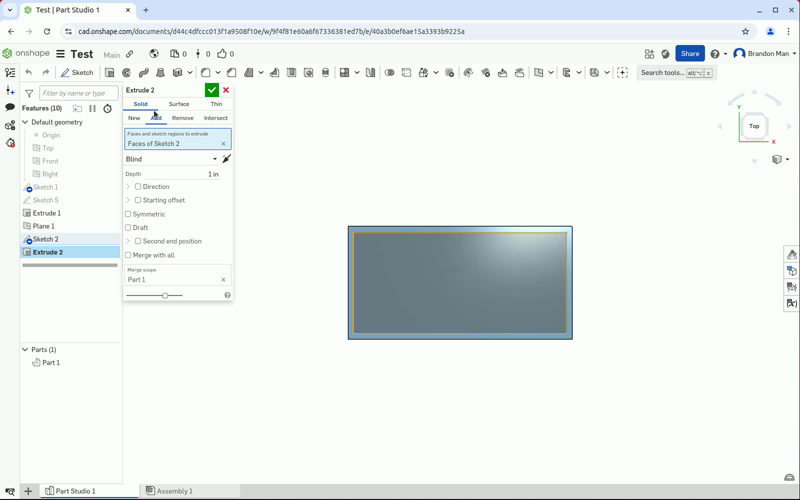
mouse_move(186, 120)
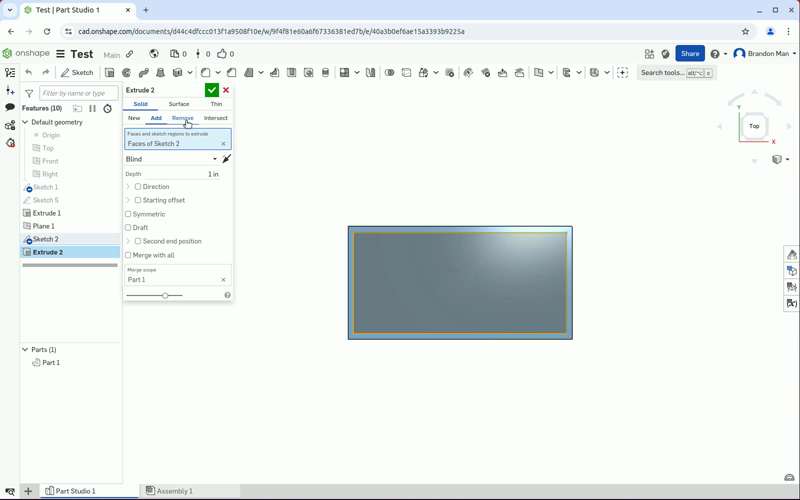
click(186, 120)
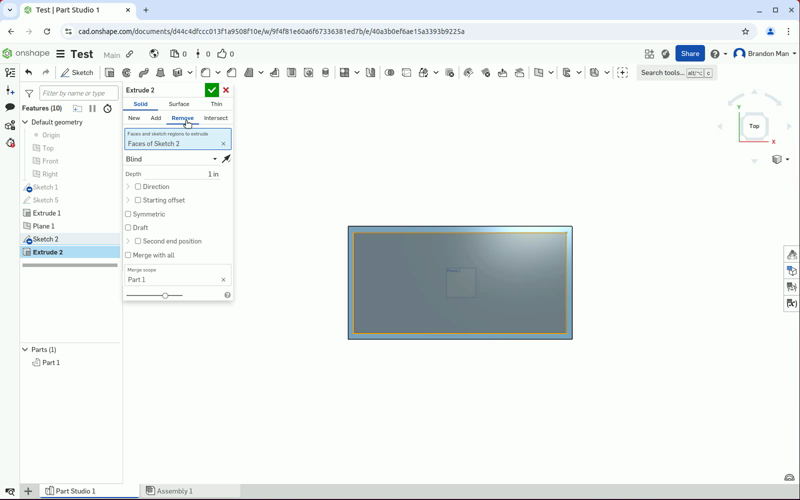
key(tab, 4)
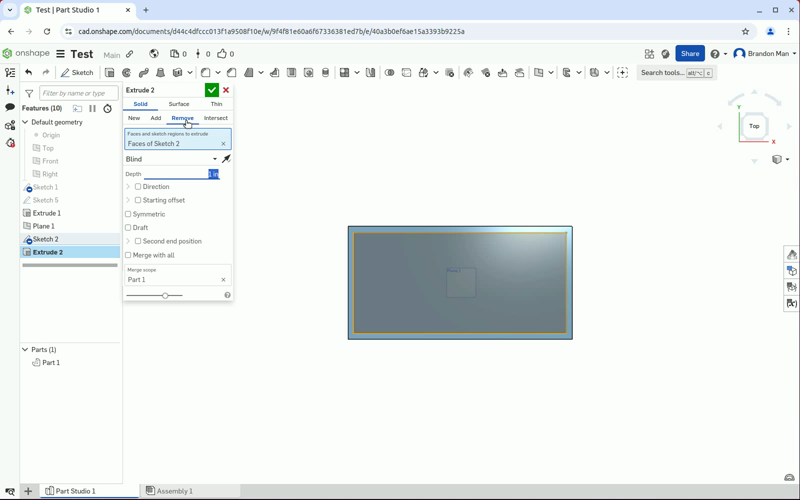
text(18.535)
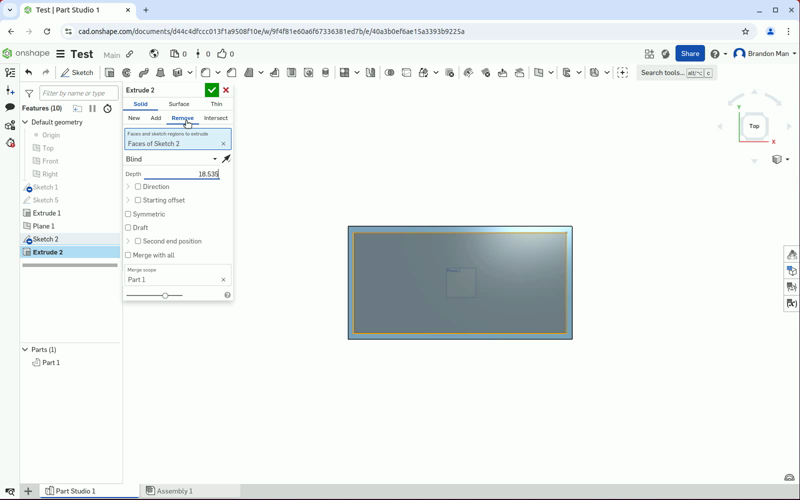
key(tab, 6)
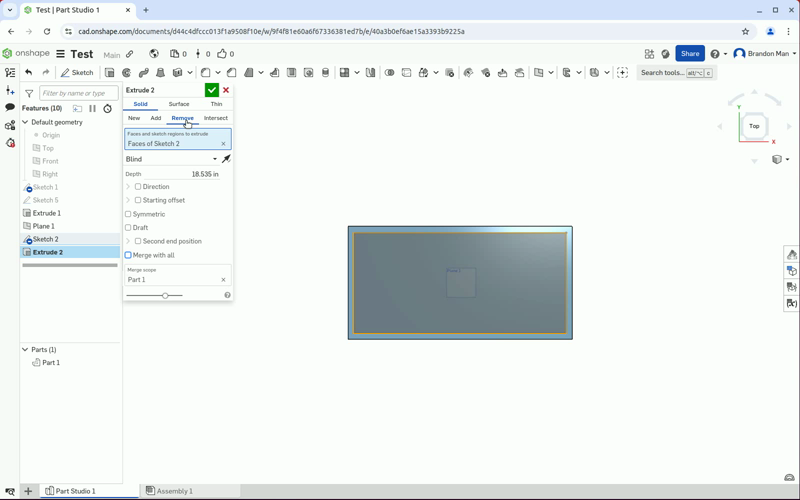
key(space)
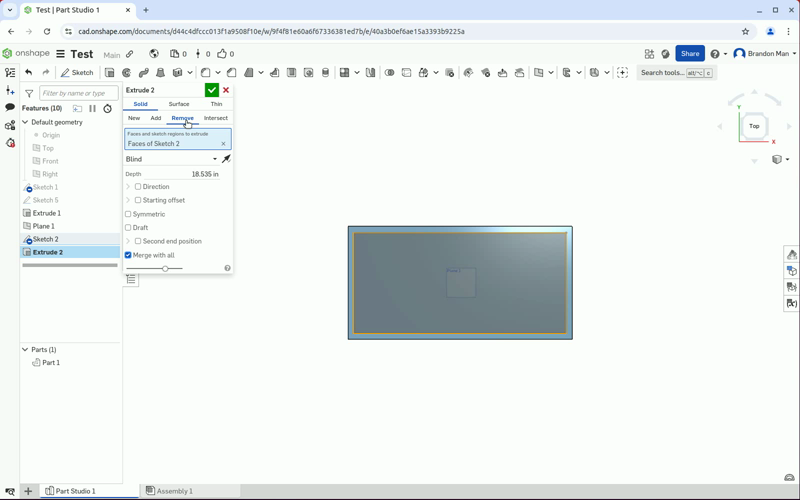
key(enter)
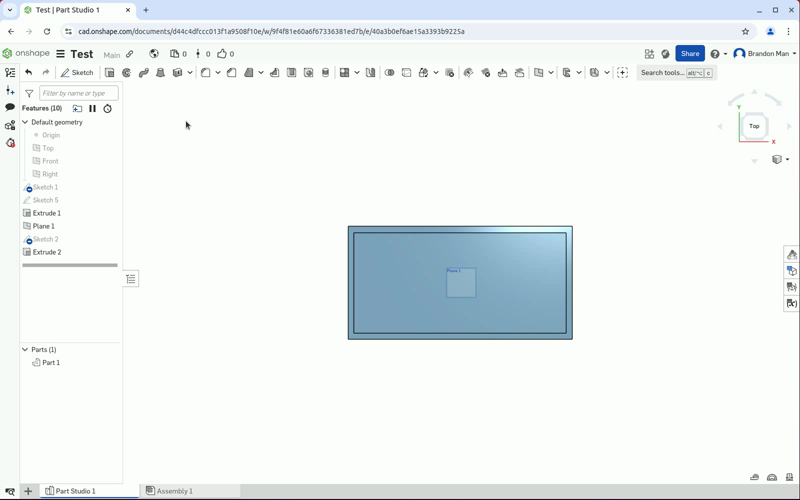
key(shift+h)
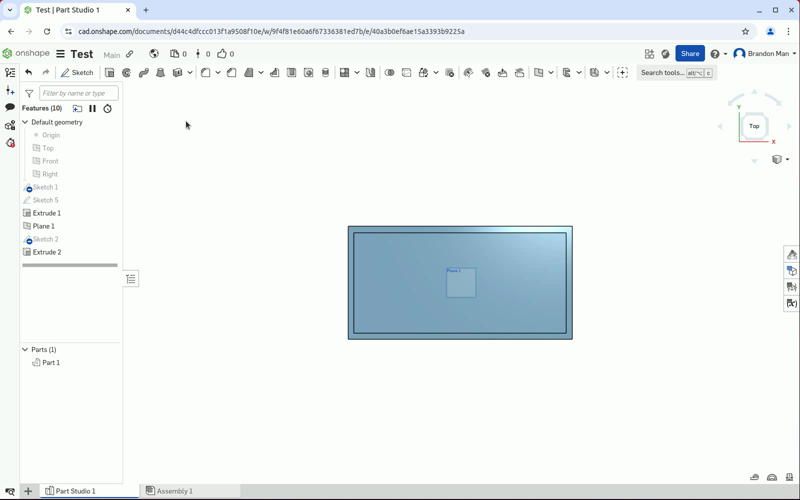
key(shift+h)
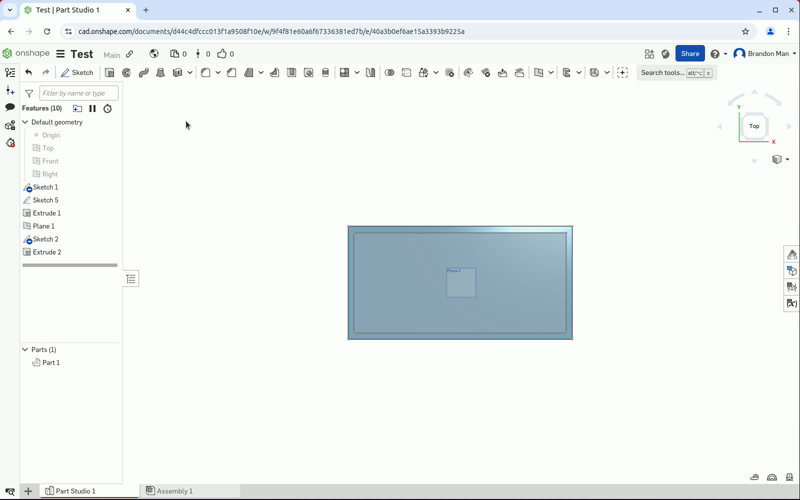
key(shift+7)
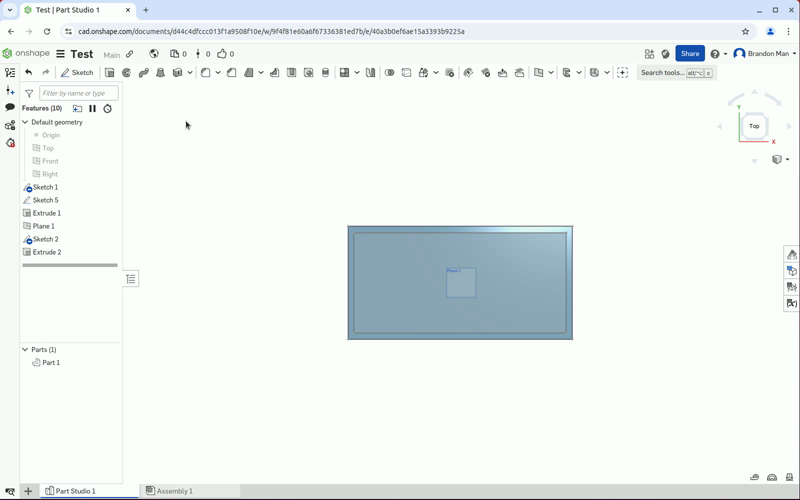
key(up, 3)
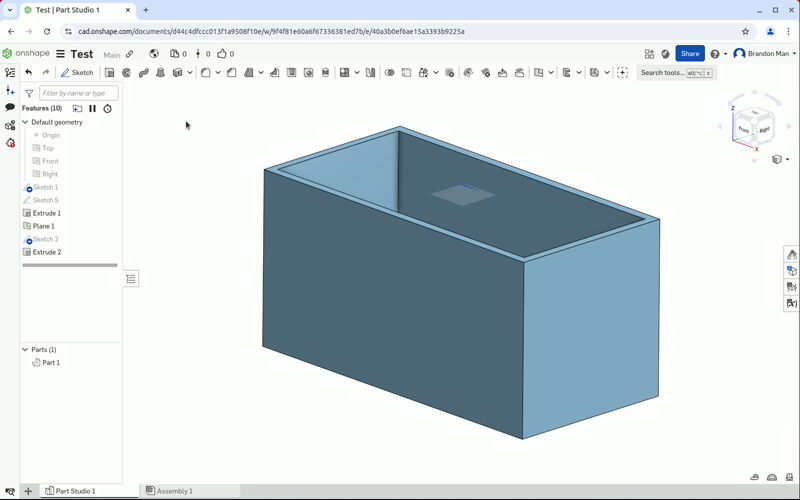
key(left, 3)
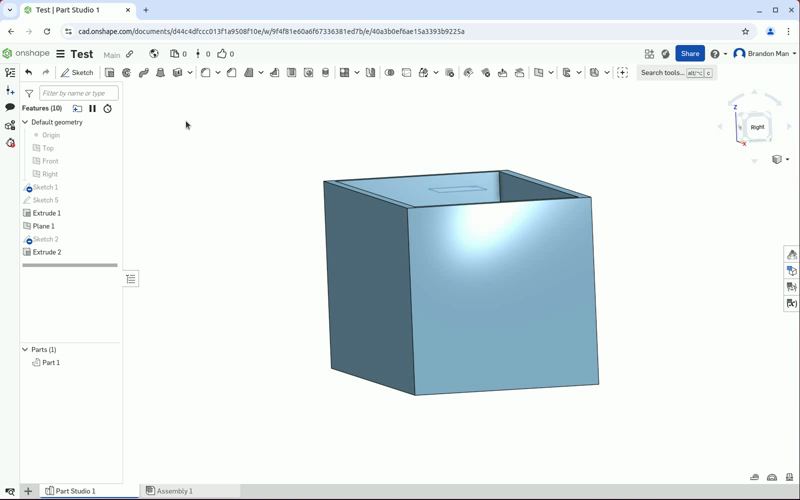
key(right, 3)
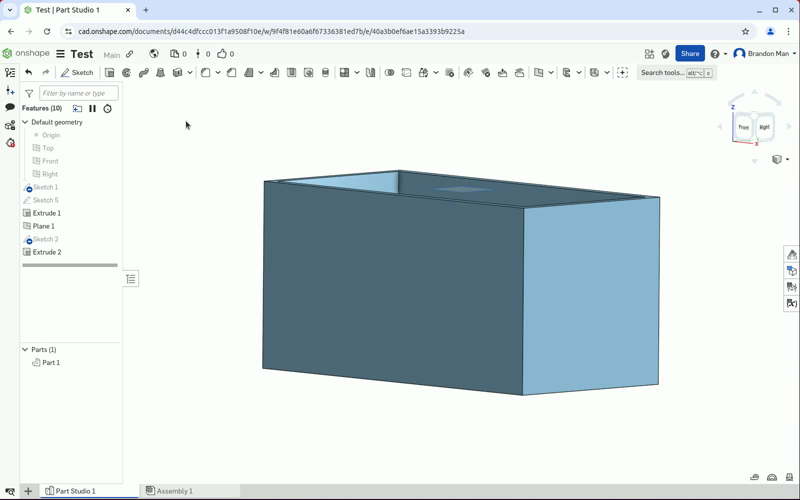
key(down, 3)
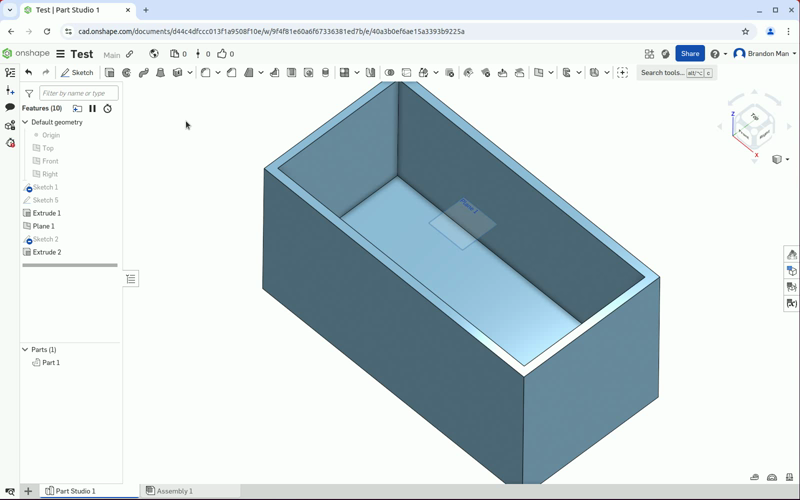
mouse_move(73, 189)
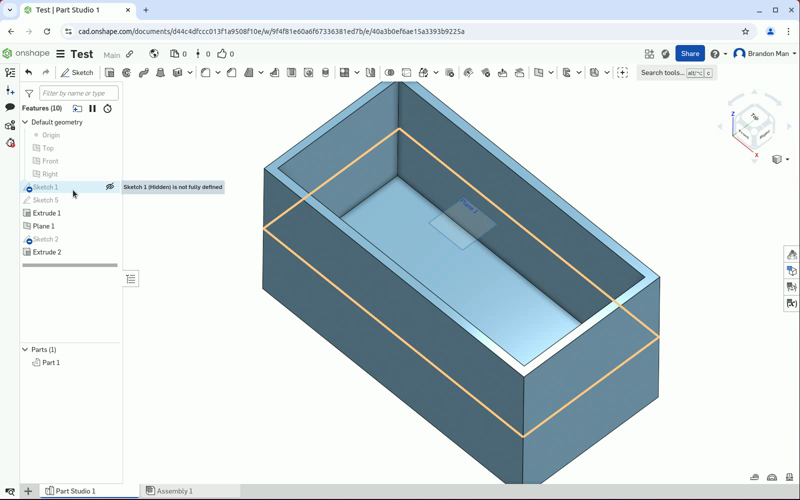
click(73, 189)